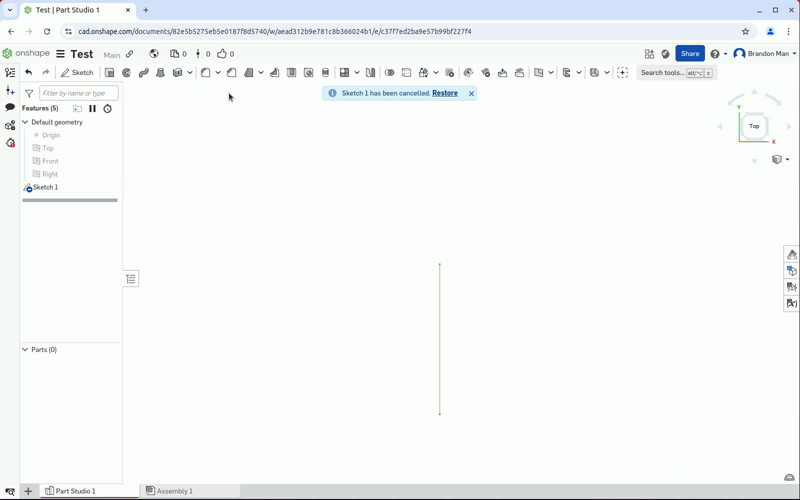
key(shift+h)
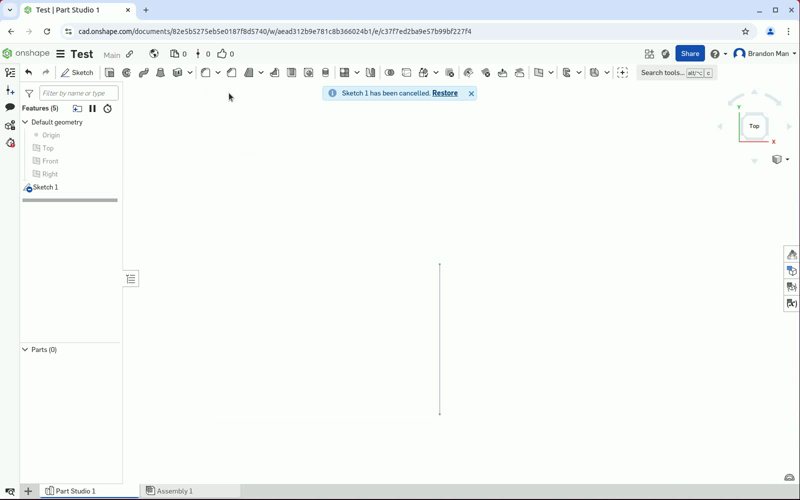
key(shift+s)
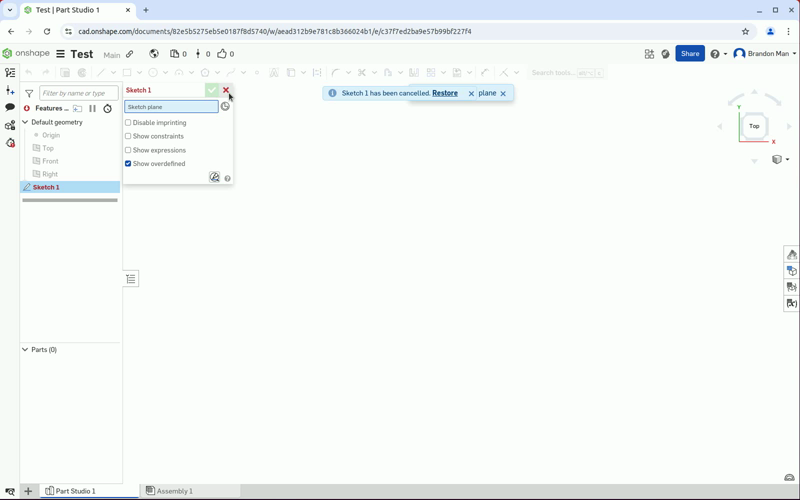
mouse_move(73, 150)
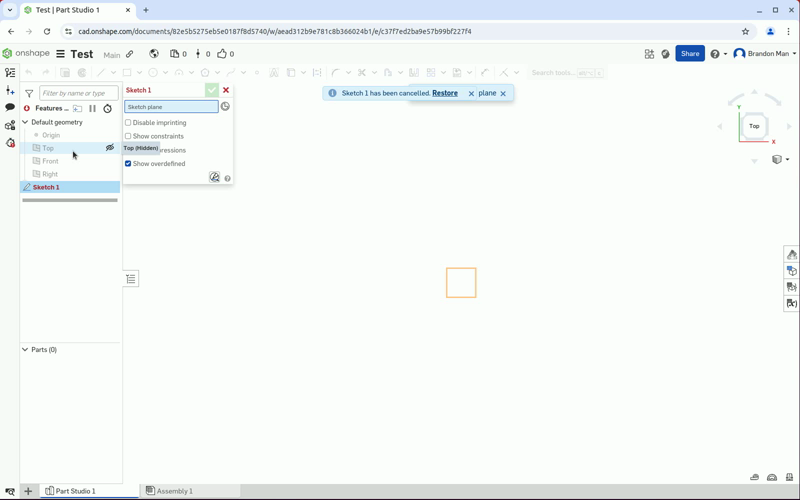
click(73, 150)
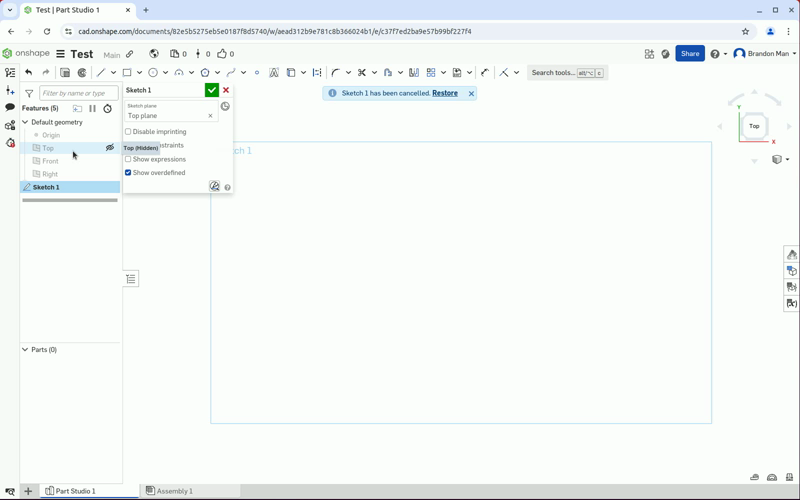
mouse_move(73, 352)
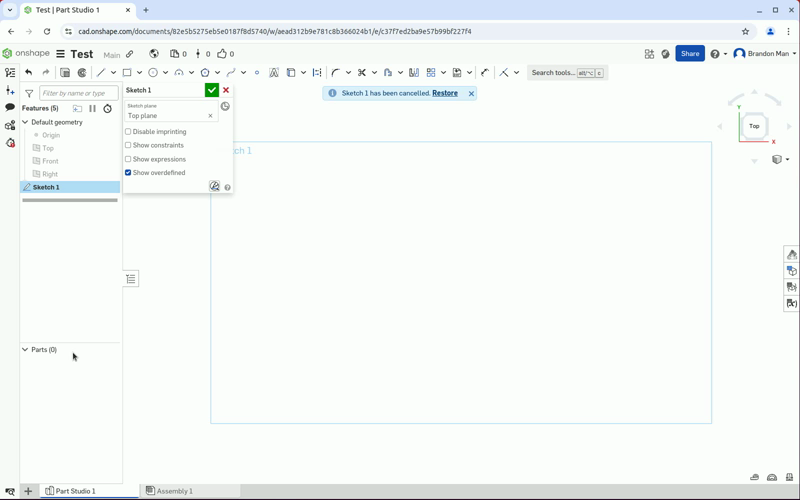
key(y)
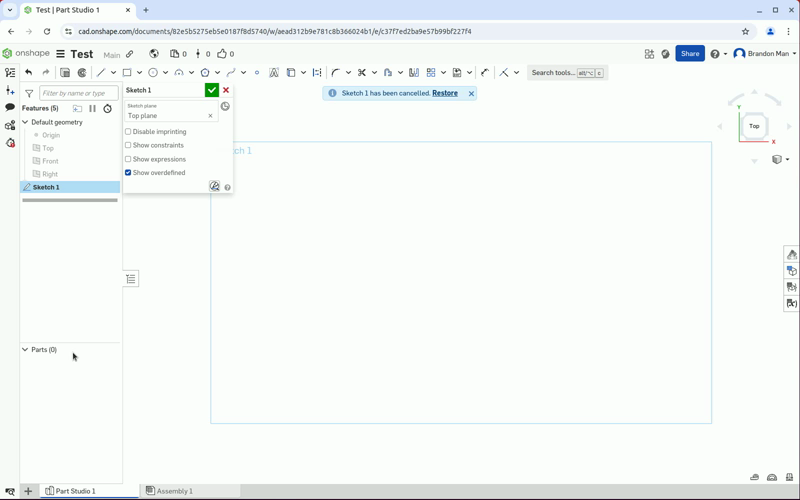
key(l)
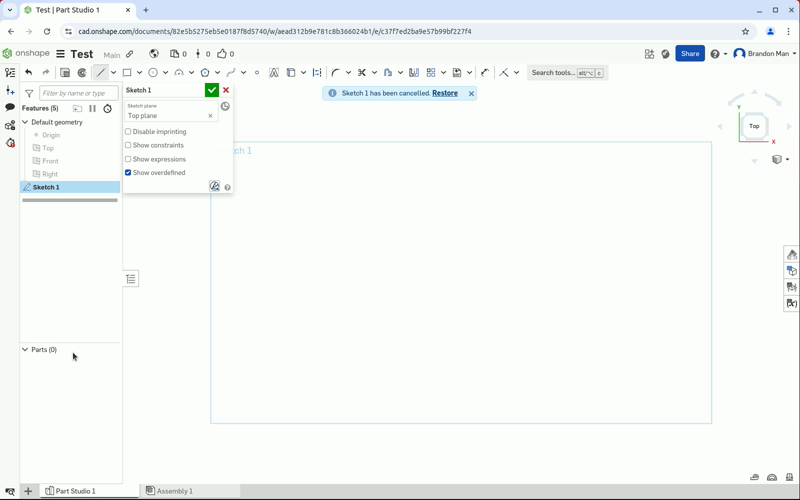
key_down(shift)
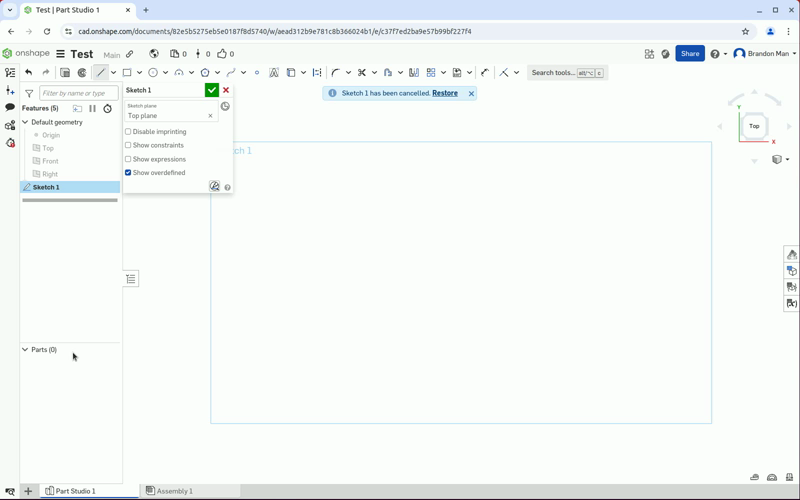
mouse_move(349, 282)
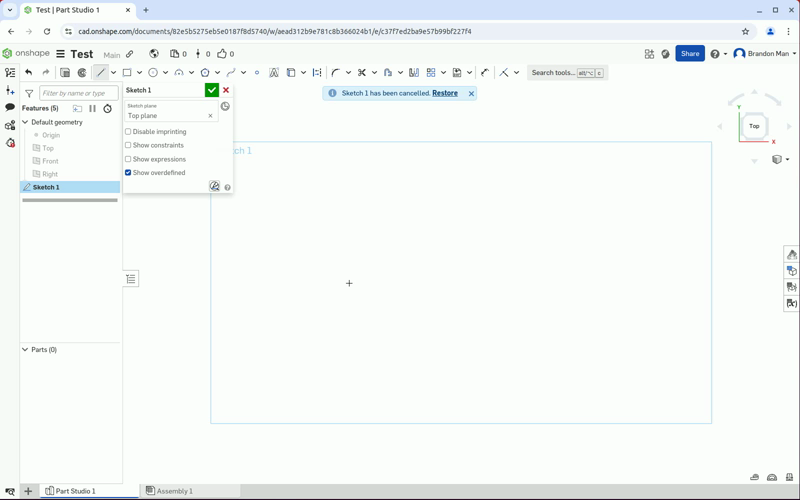
click(349, 282)
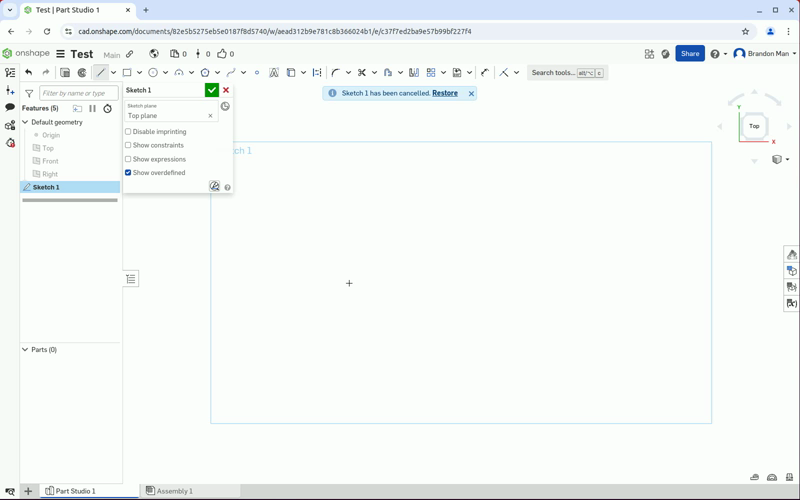
key_up(shift)
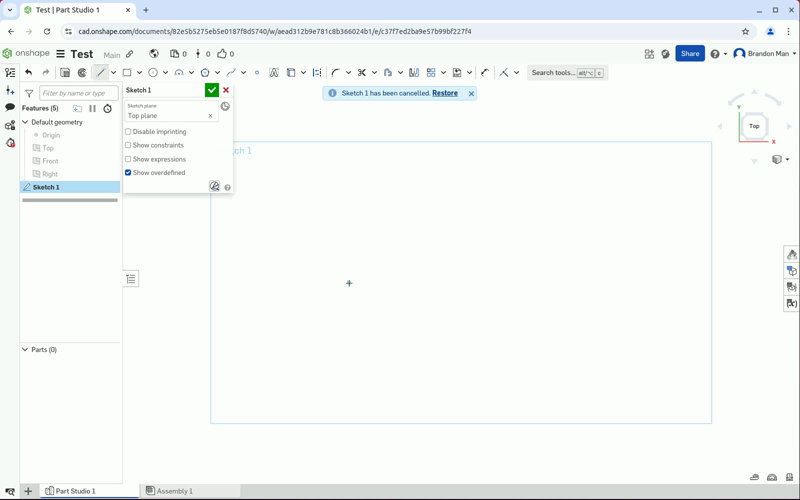
key_down(shift)
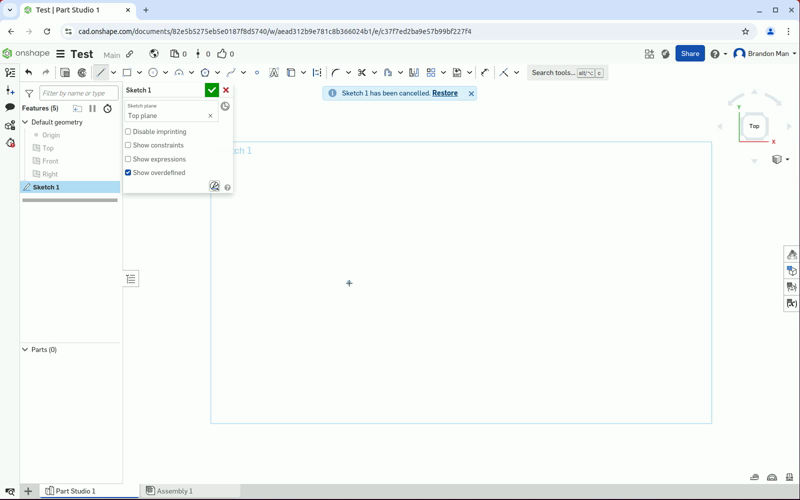
mouse_move(405, 378)
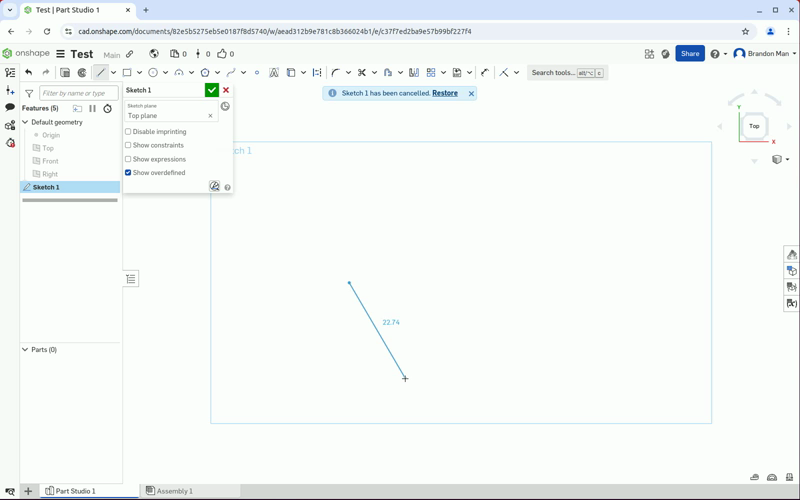
click(405, 378)
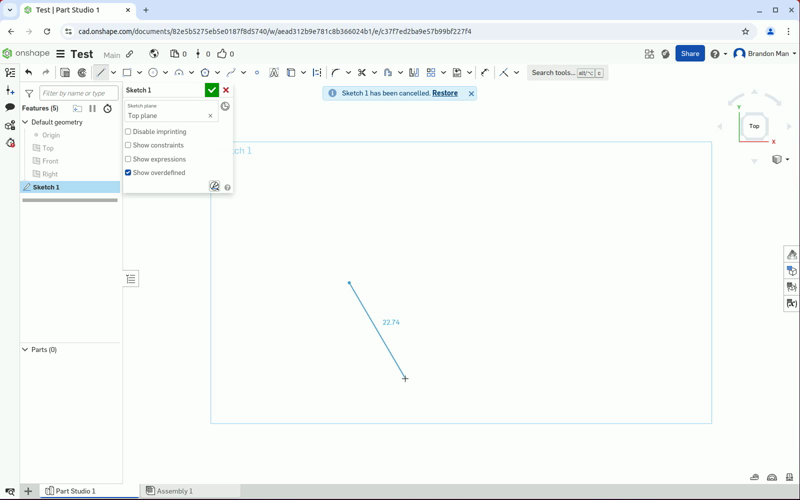
key_up(shift)
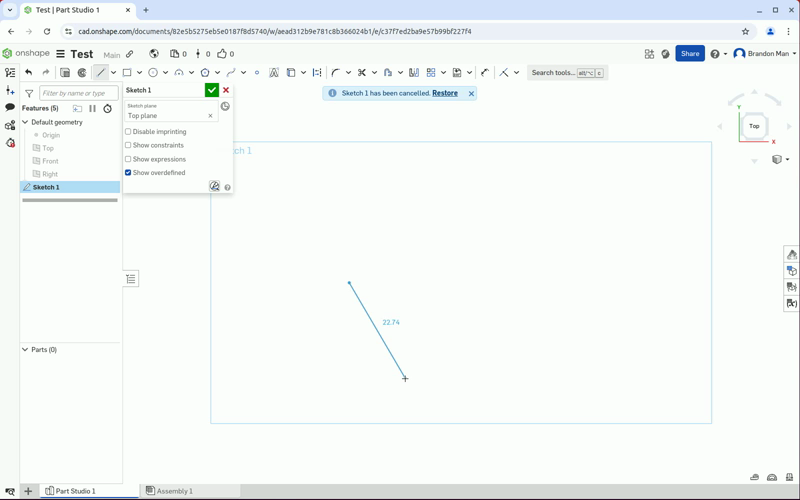
key_down(shift)
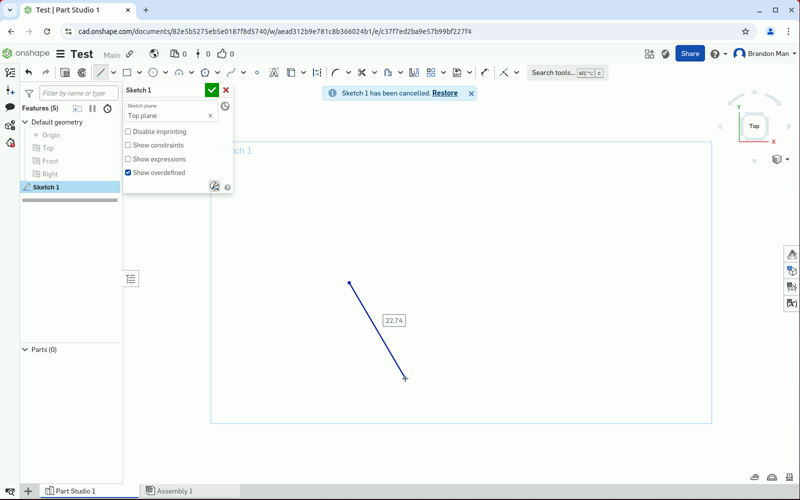
mouse_move(514, 378)
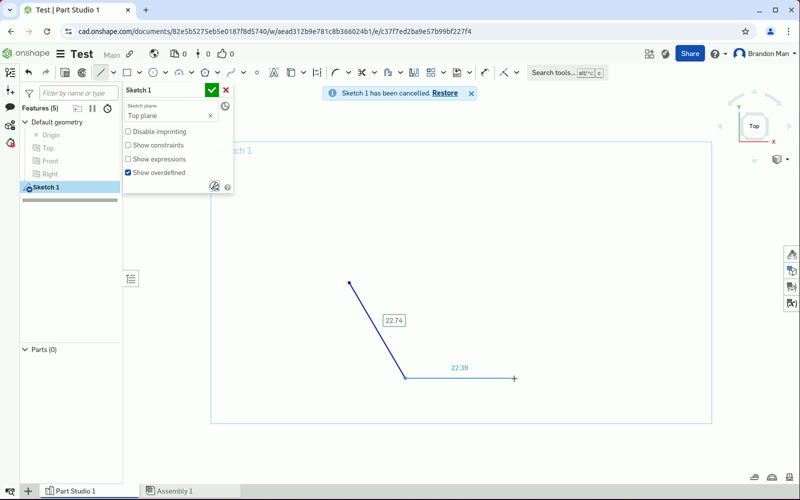
click(514, 378)
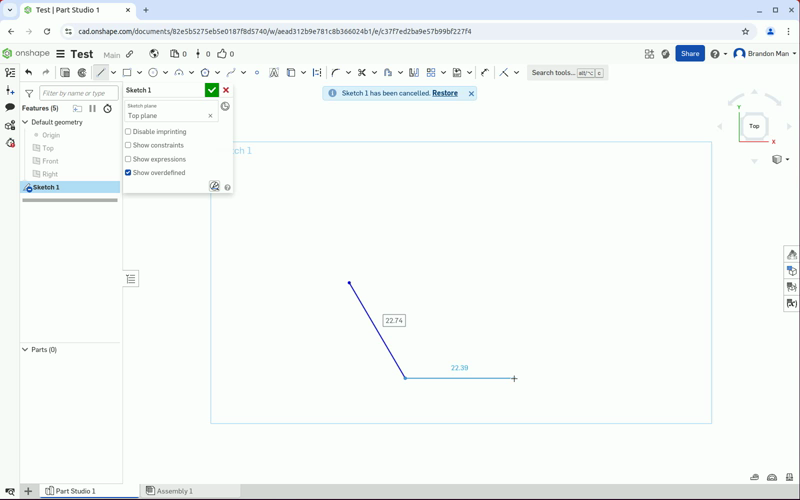
key_up(shift)
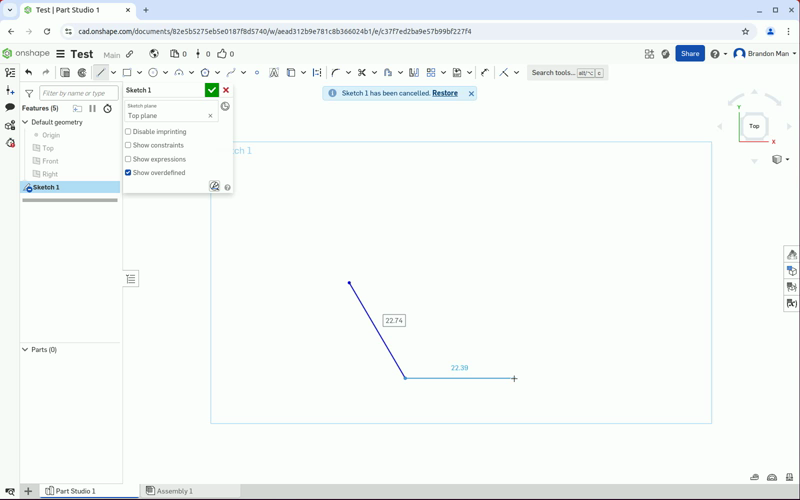
key_down(shift)
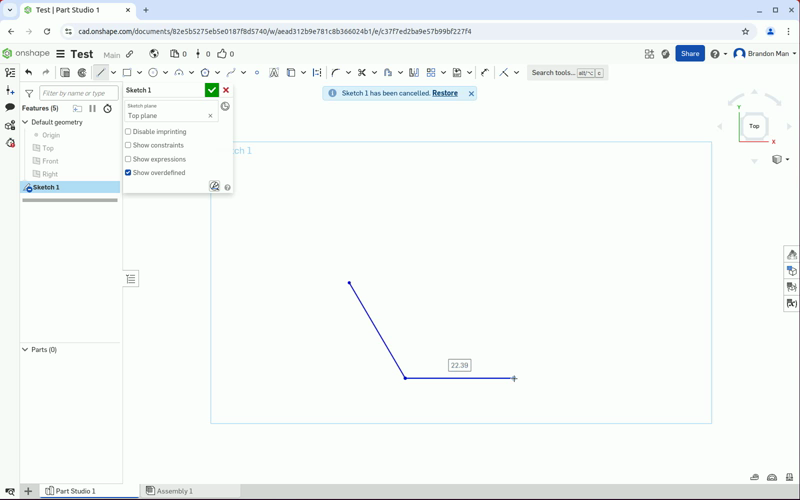
mouse_move(569, 282)
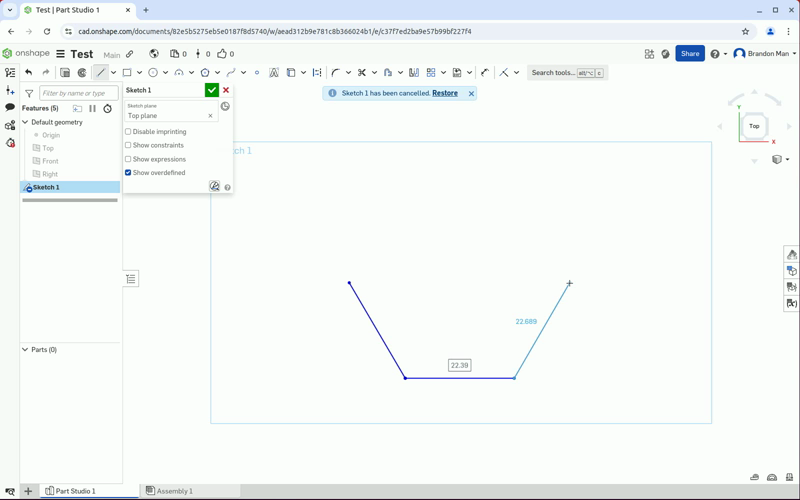
click(569, 282)
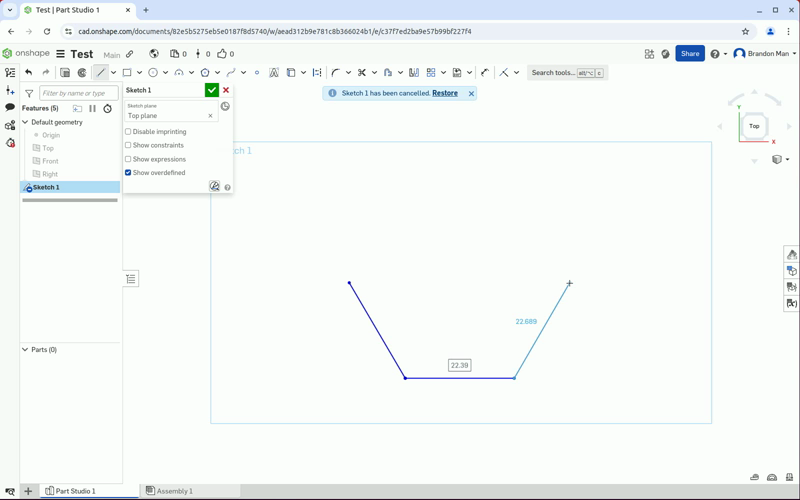
key_up(shift)
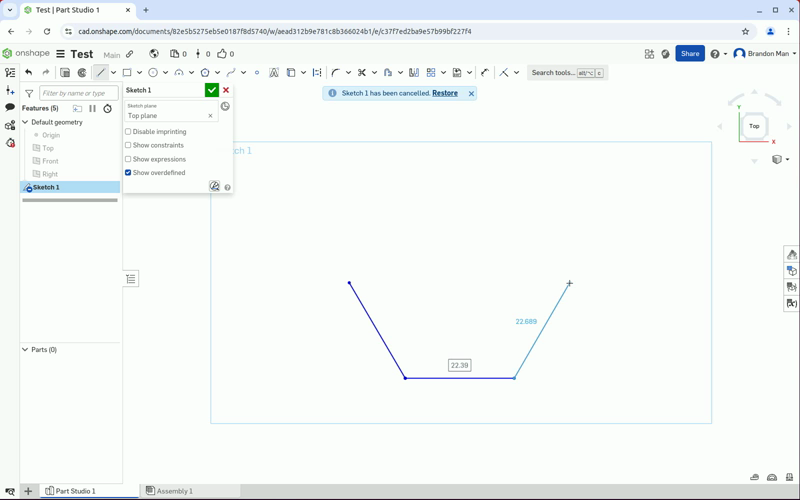
key_down(shift)
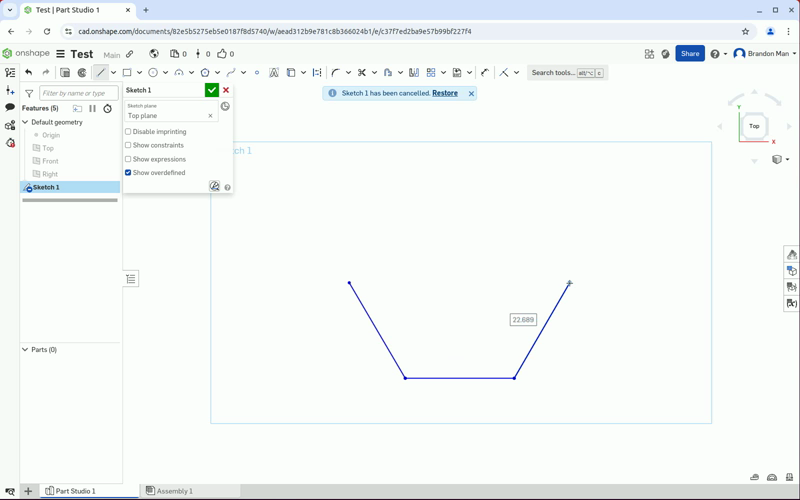
mouse_move(514, 187)
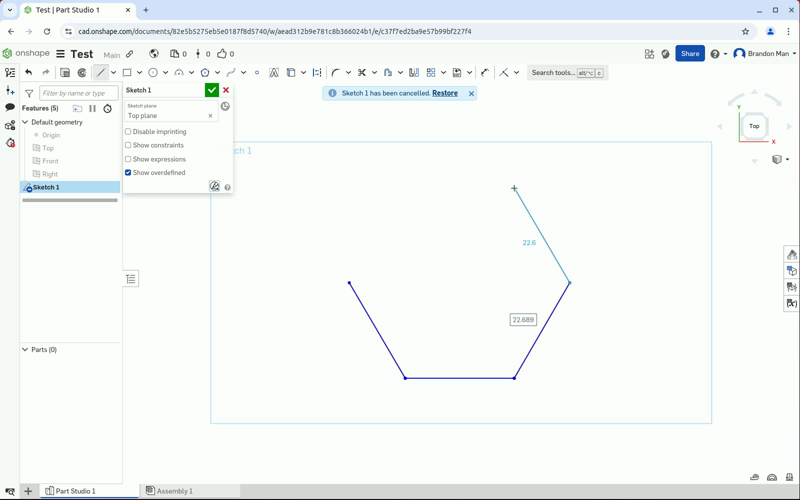
click(514, 187)
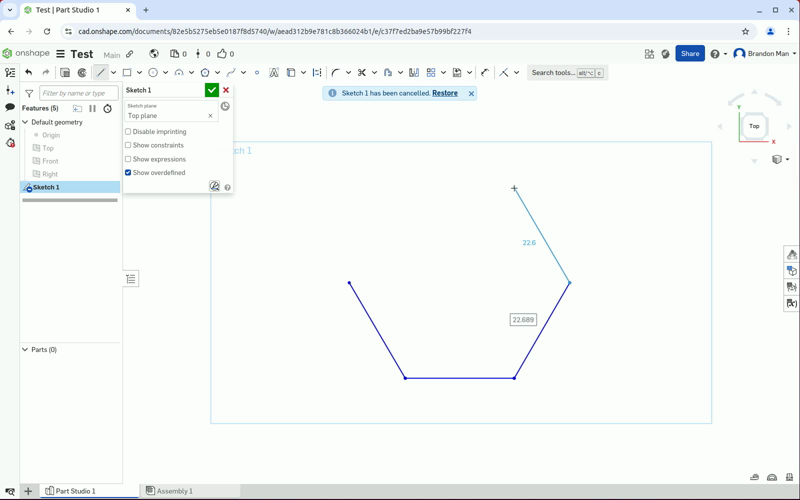
key_up(shift)
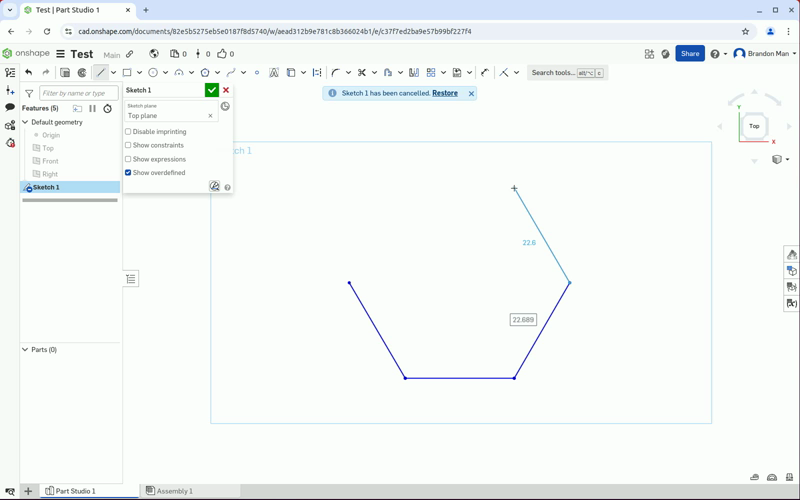
key_down(shift)
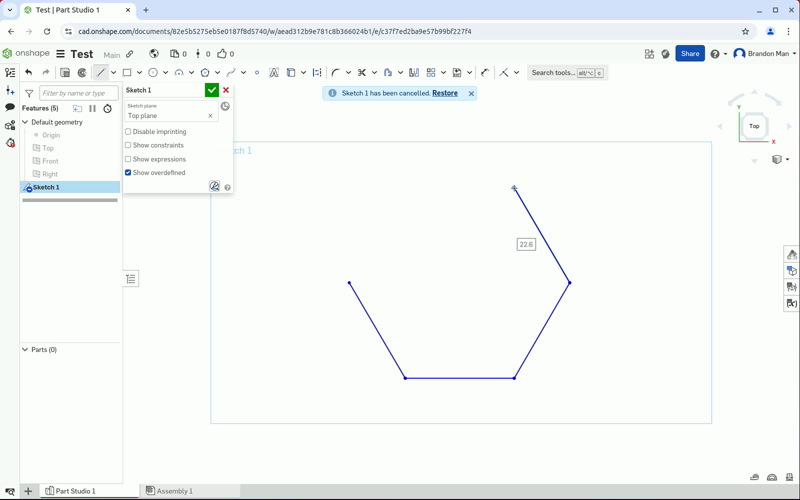
mouse_move(405, 187)
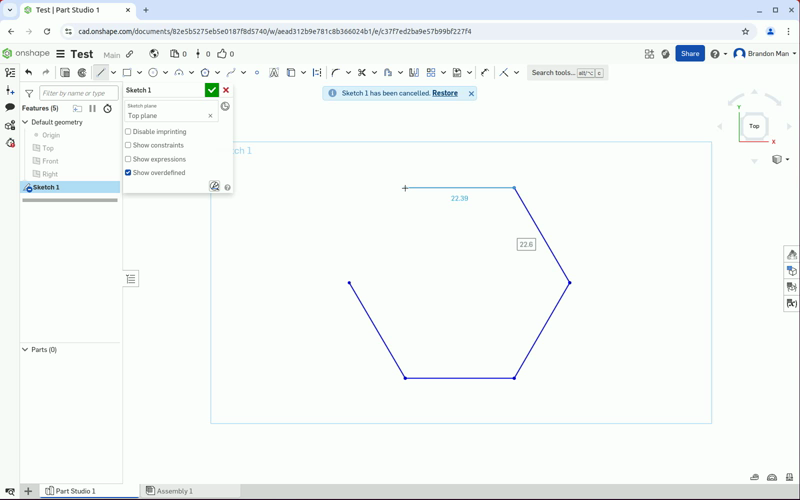
click(405, 187)
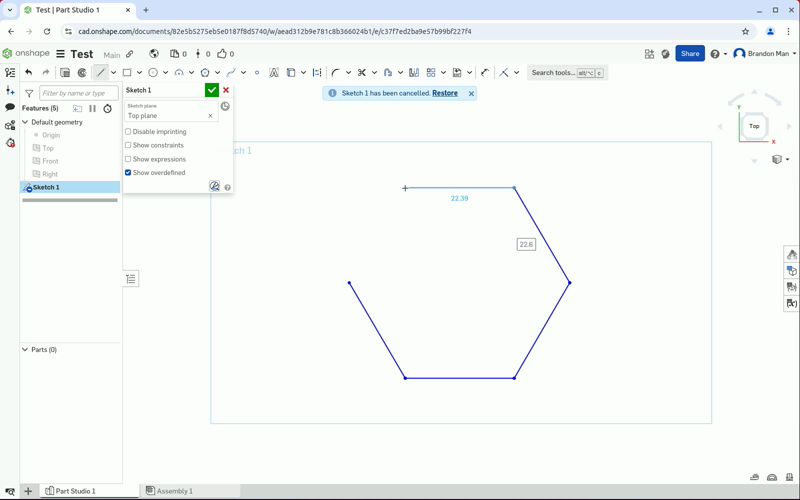
key_up(shift)
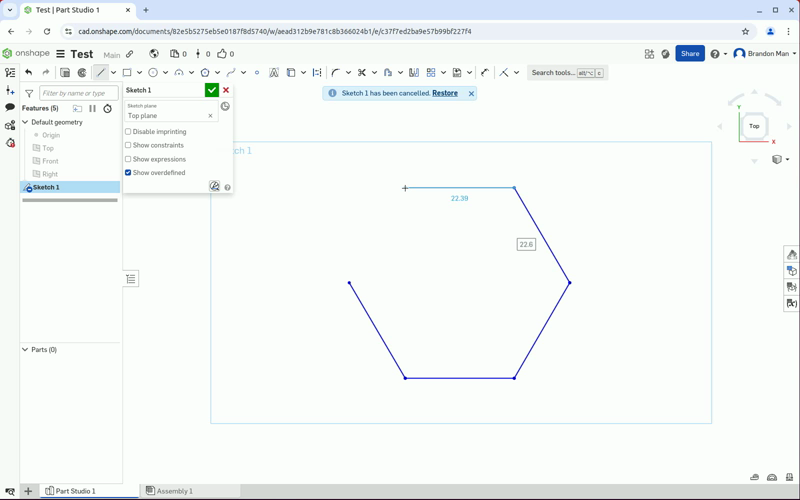
key_down(shift)
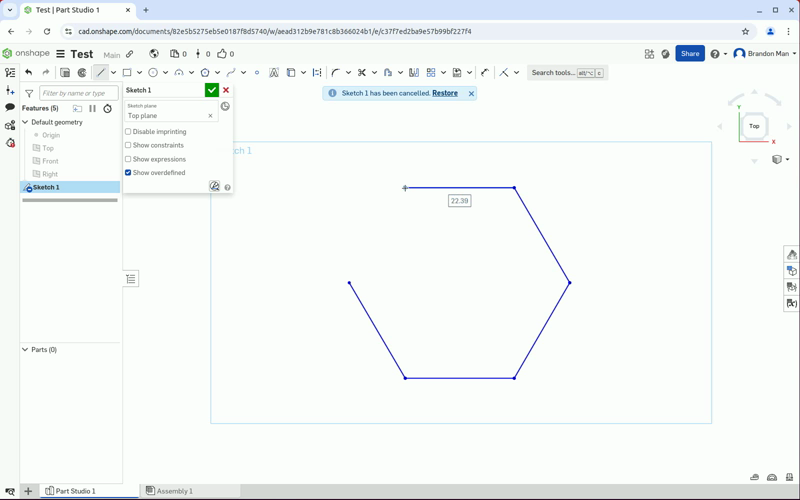
mouse_move(349, 282)
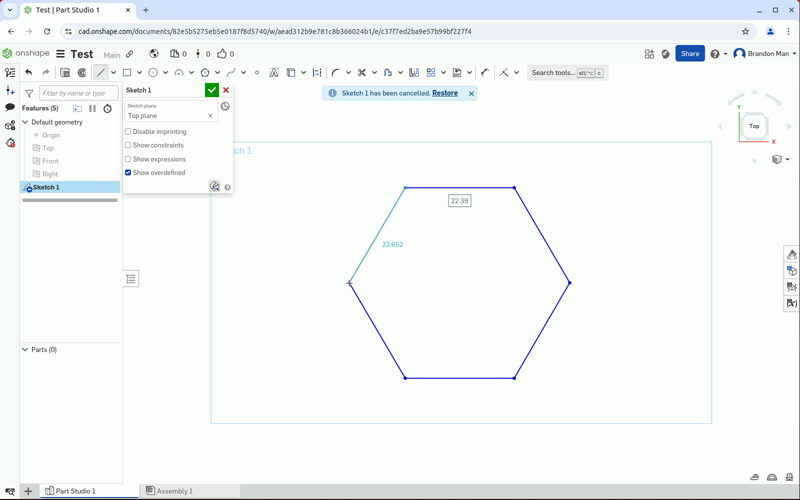
key_up(shift)
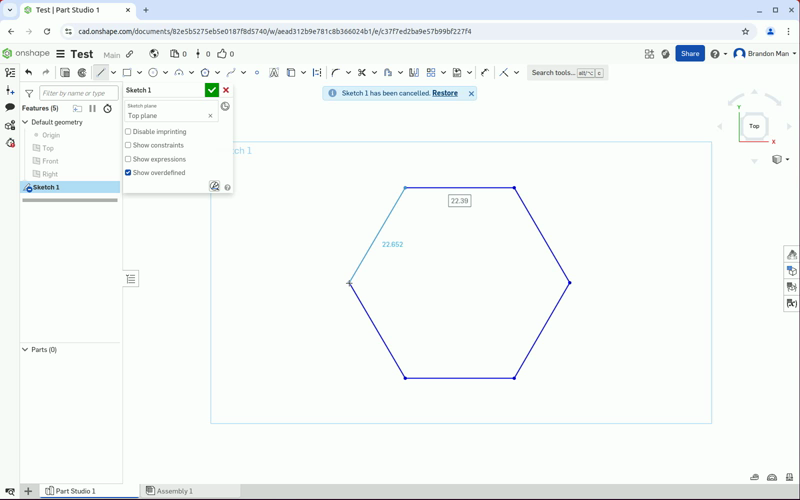
click(349, 282)
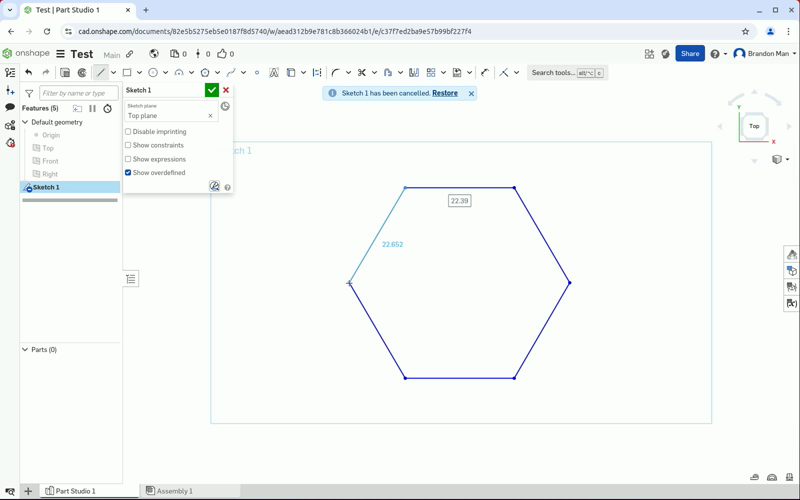
key(esc)
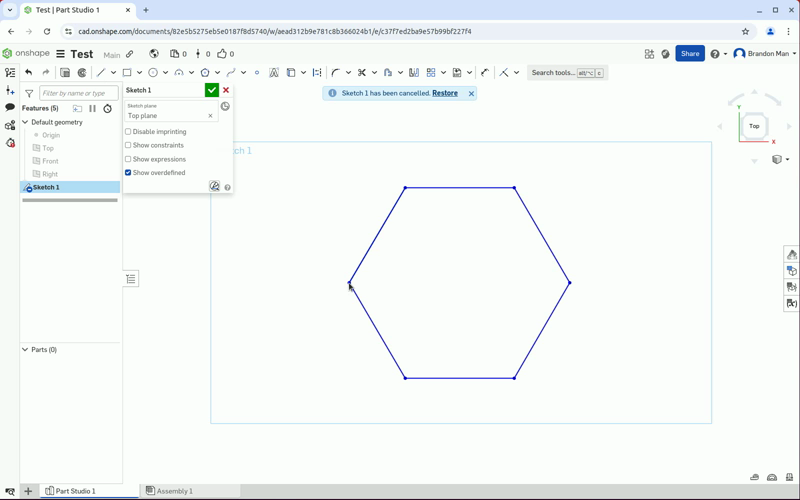
mouse_move(511, 232)
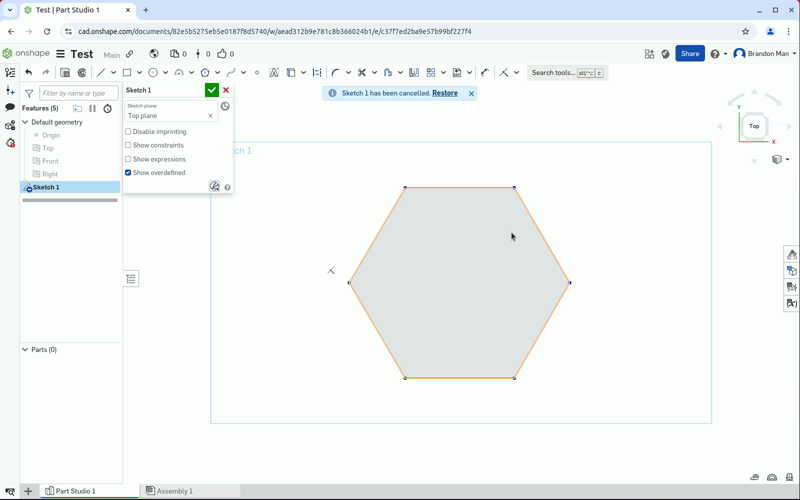
click(511, 232)
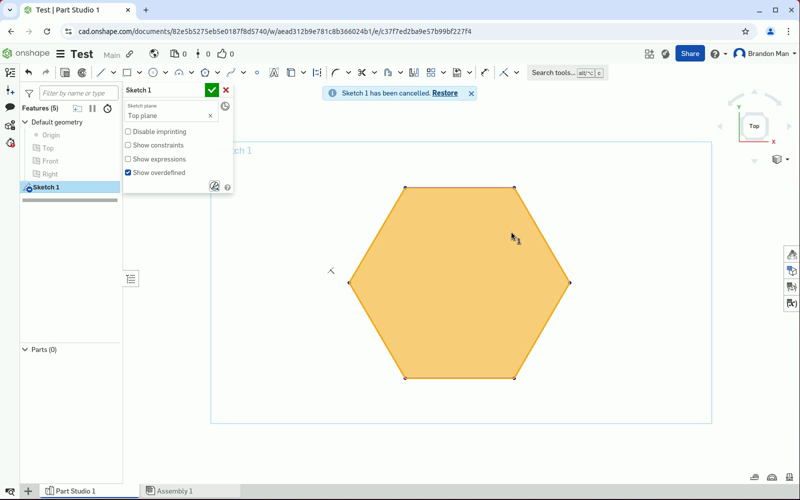
mouse_move(73, 352)
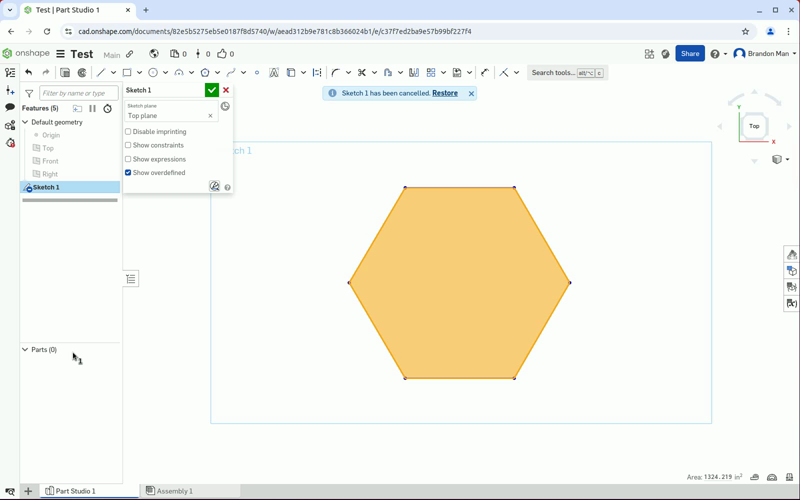
key(shift+y)
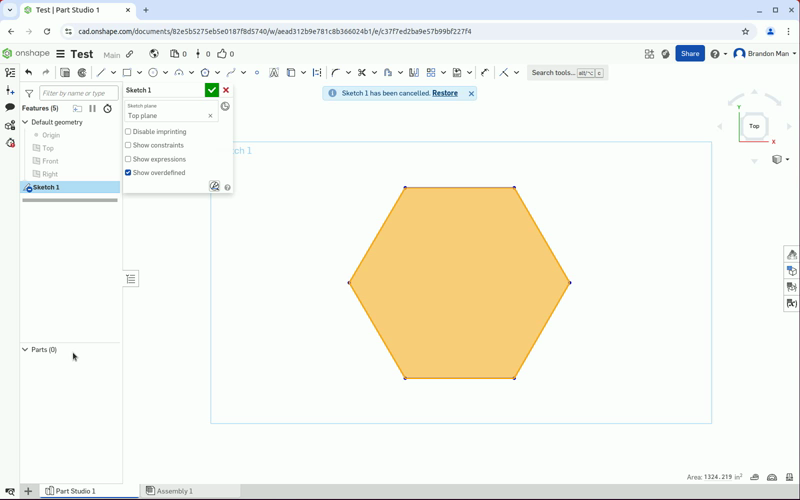
key(shift+e)
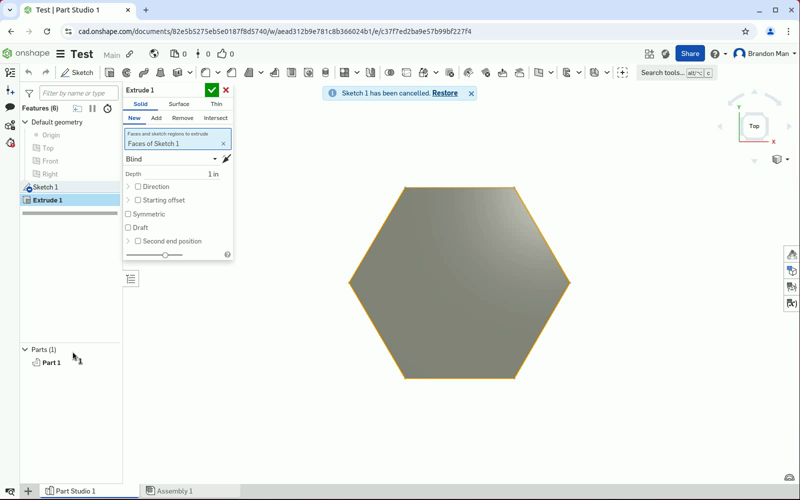
mouse_move(143, 106)
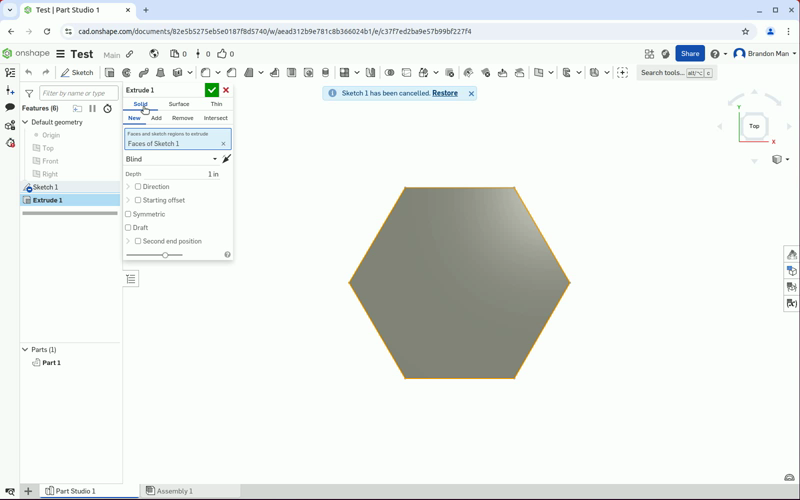
click(143, 106)
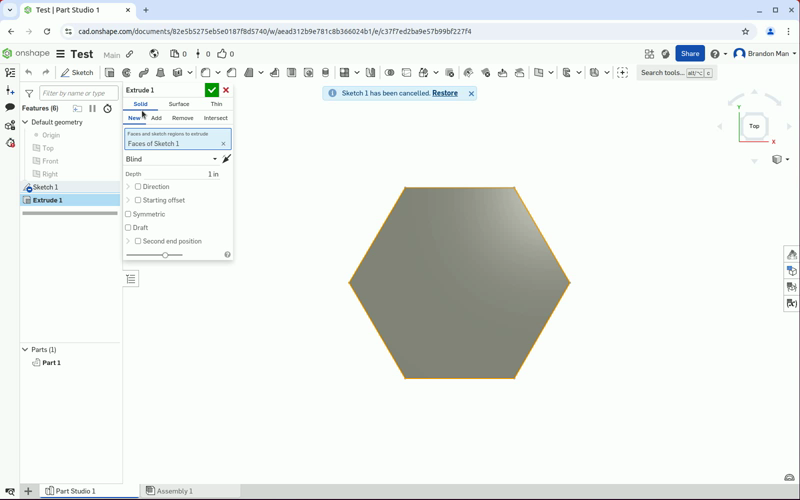
mouse_move(137, 120)
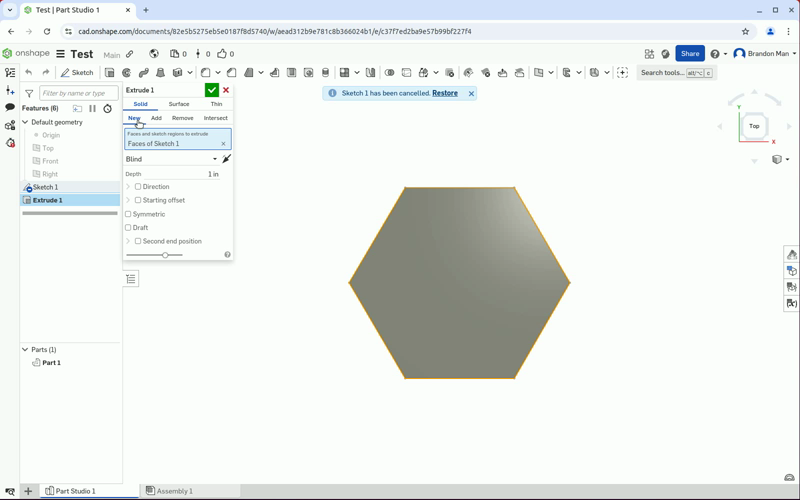
click(137, 120)
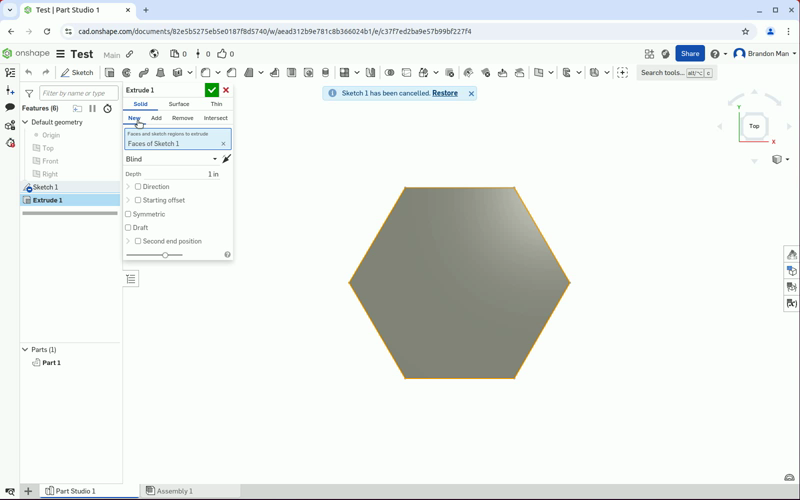
key(tab, 4)
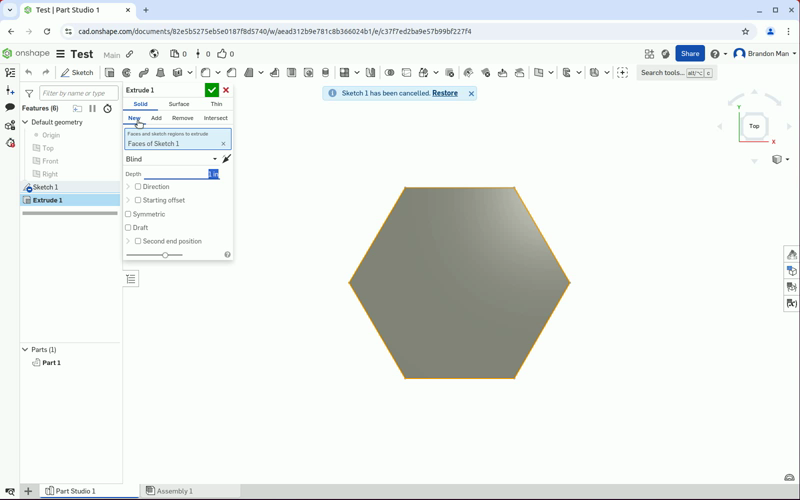
text(15.405)
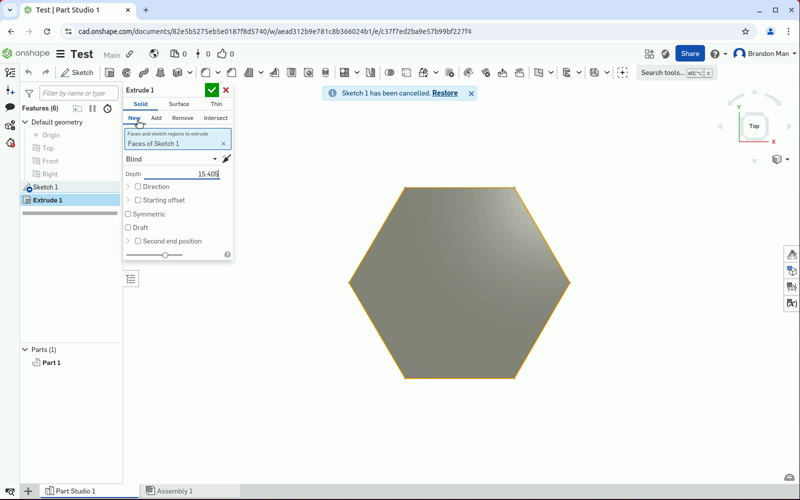
key(enter)
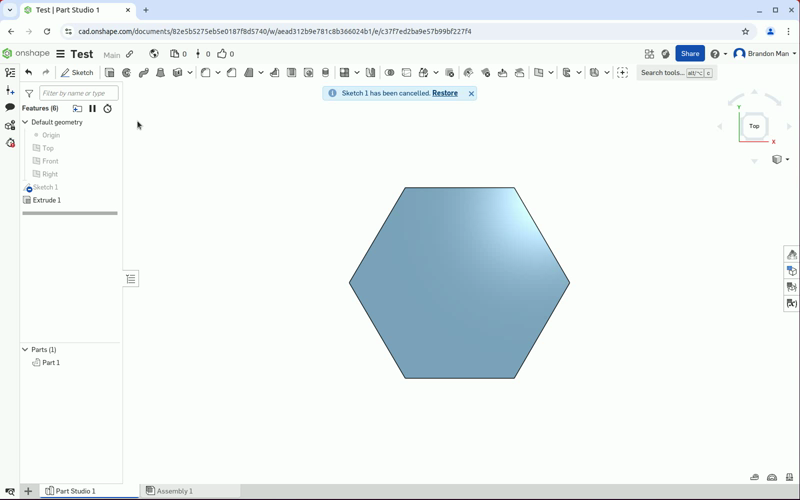
key(shift+h)
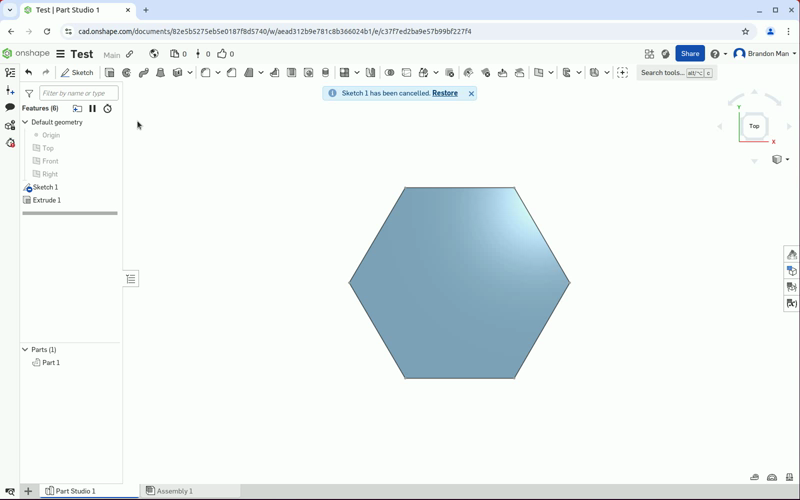
key(shift+h)
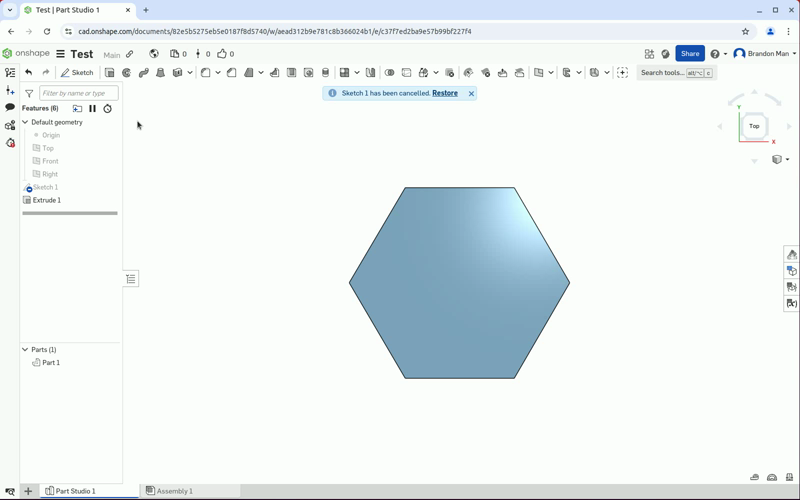
mouse_move(73, 189)
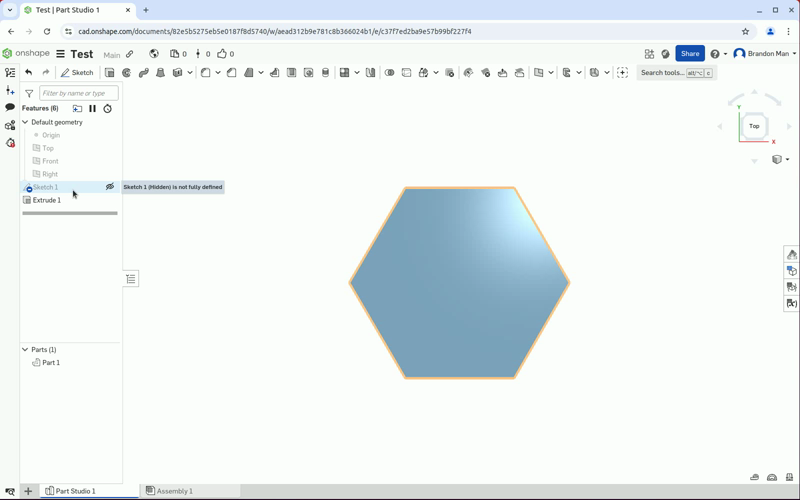
click(73, 189)
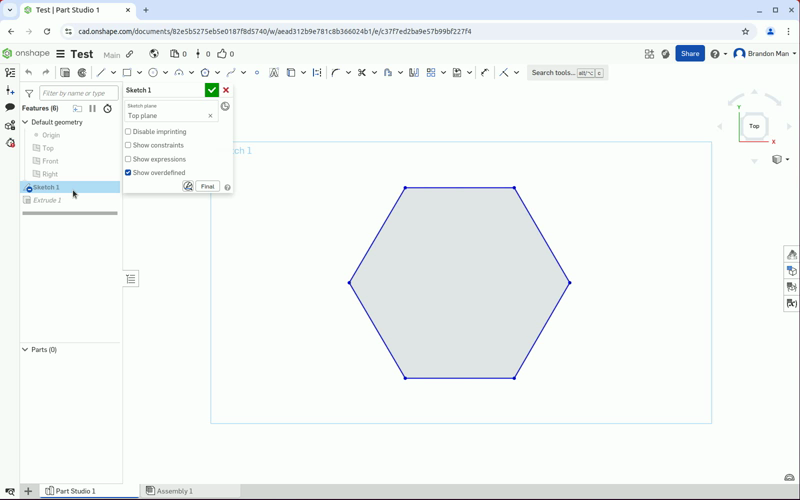
mouse_move(229, 92)
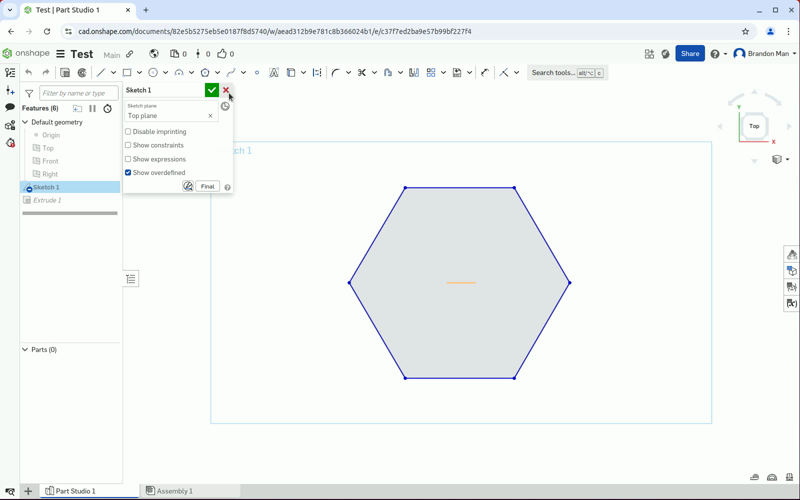
click(229, 92)
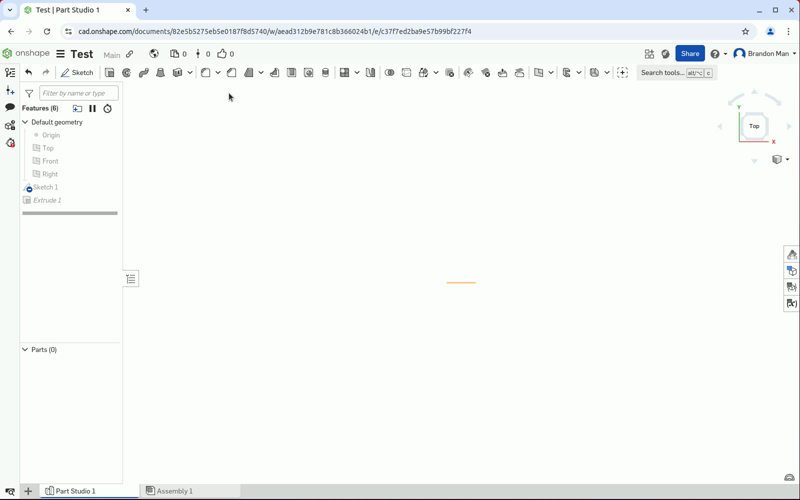
mouse_move(541, 75)
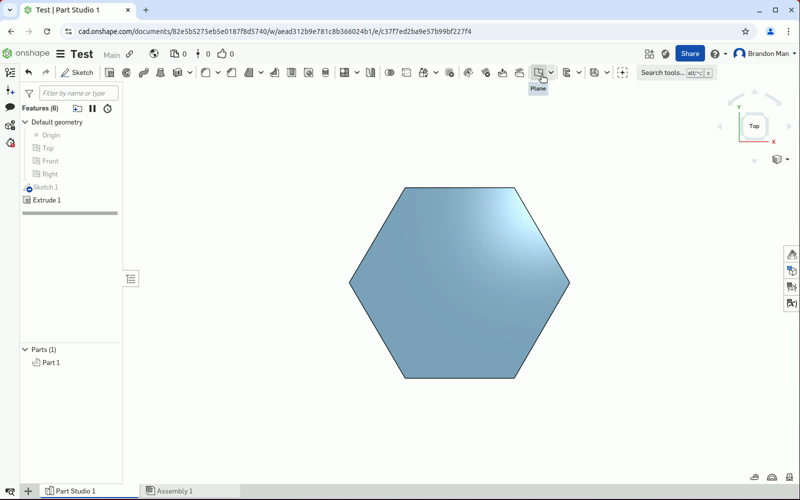
click(541, 75)
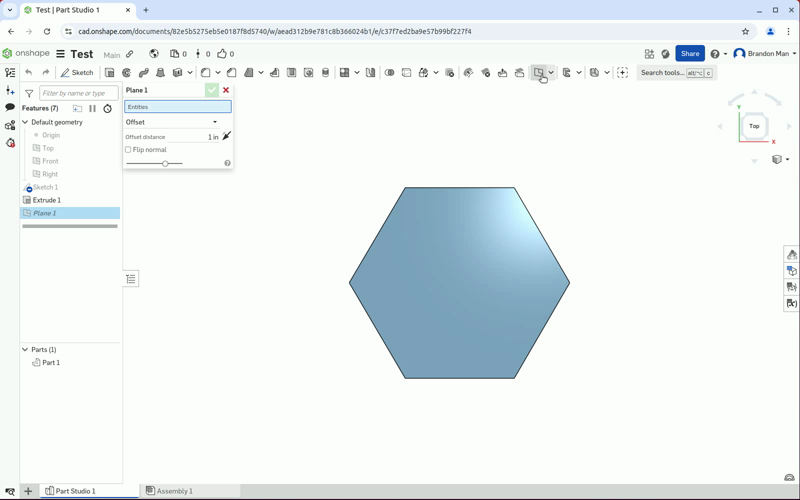
mouse_move(73, 150)
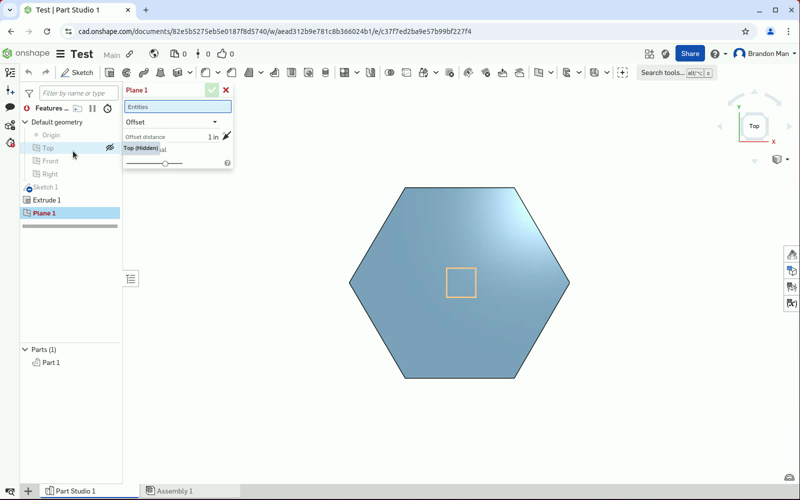
click(73, 150)
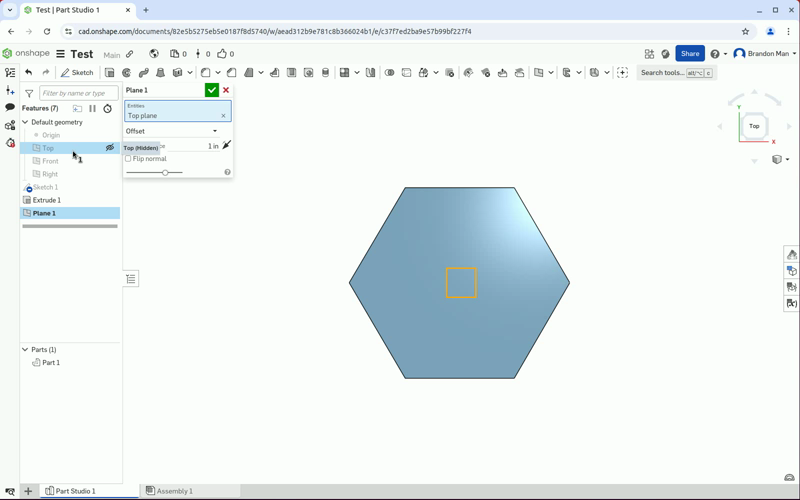
key(tab, 2)
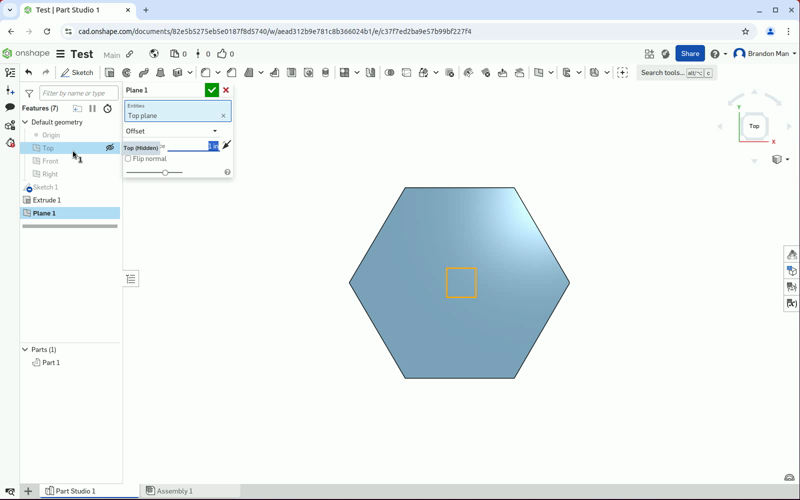
text(15.405)
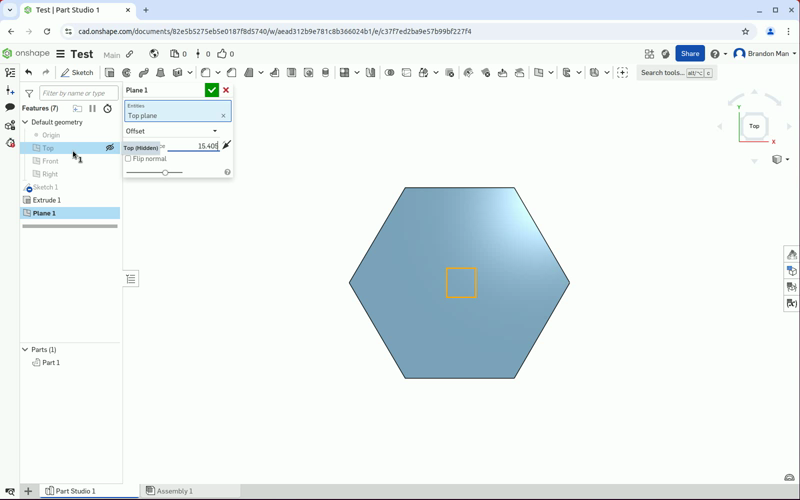
key(enter, 2)
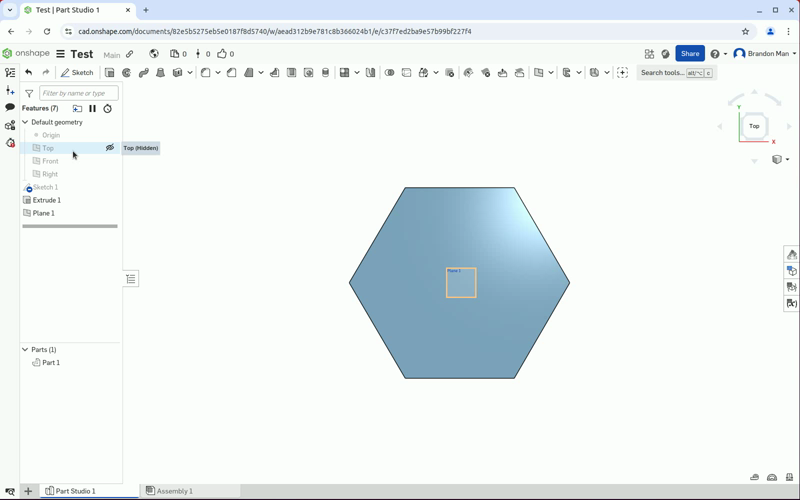
key(shift+s)
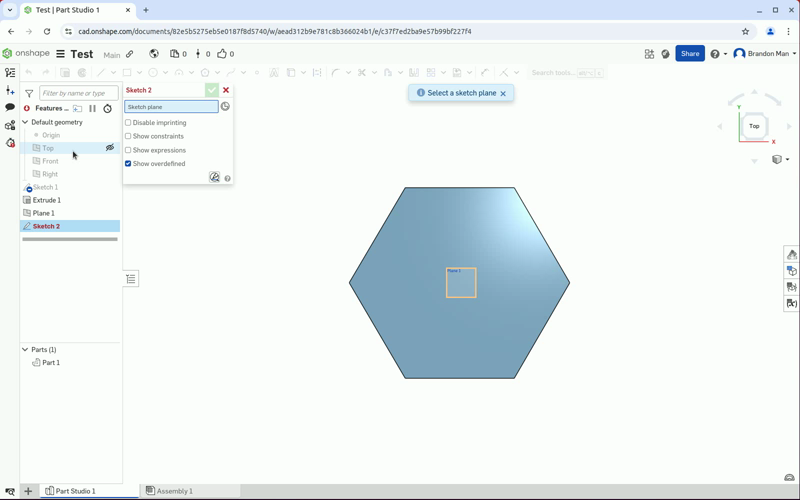
mouse_move(73, 215)
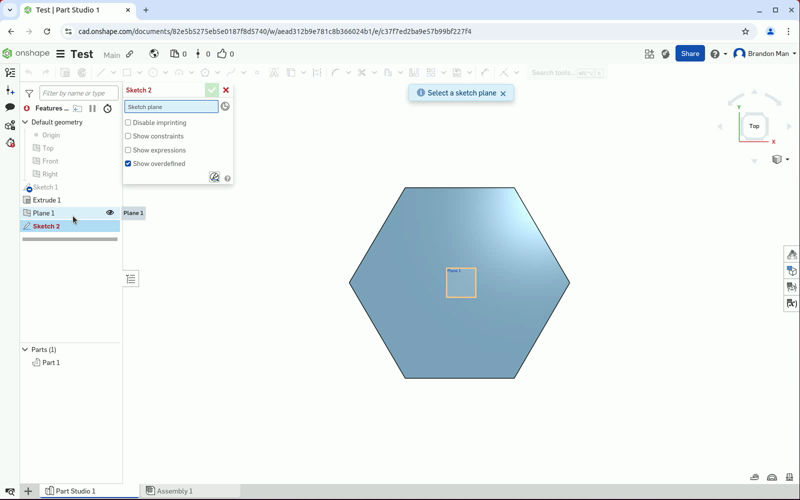
click(73, 215)
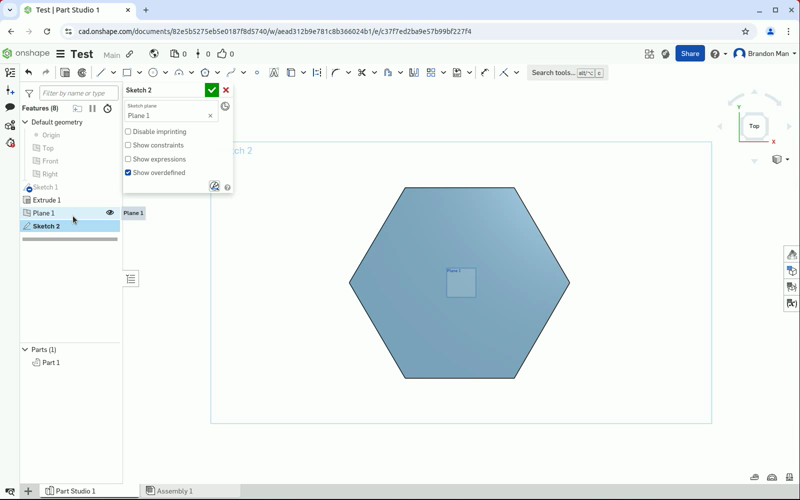
mouse_move(73, 352)
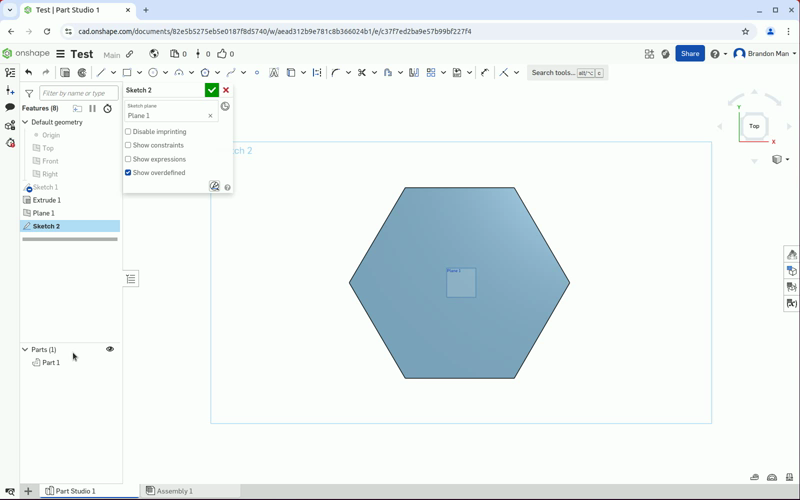
key(y)
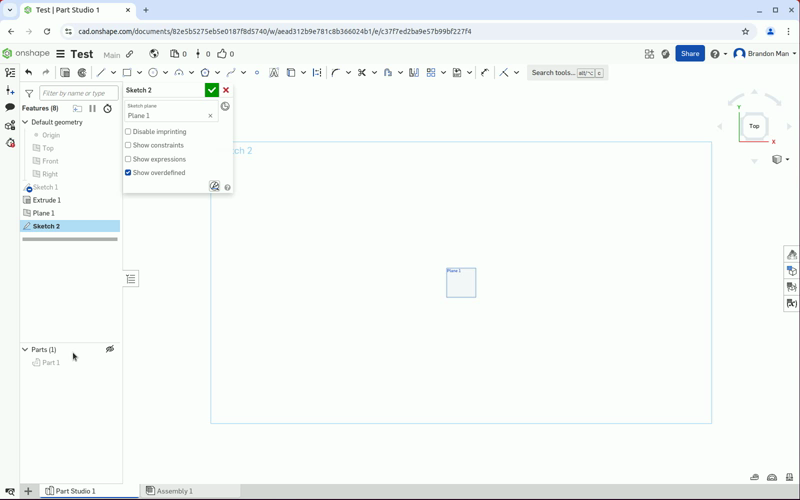
key(c)
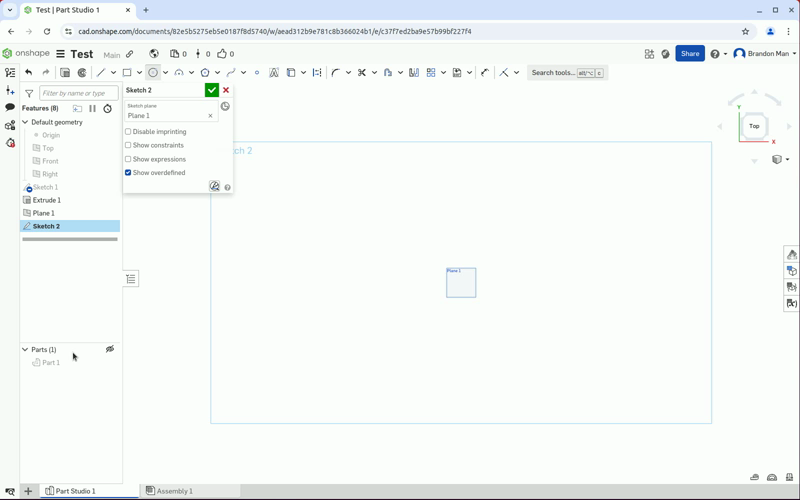
key_down(shift)
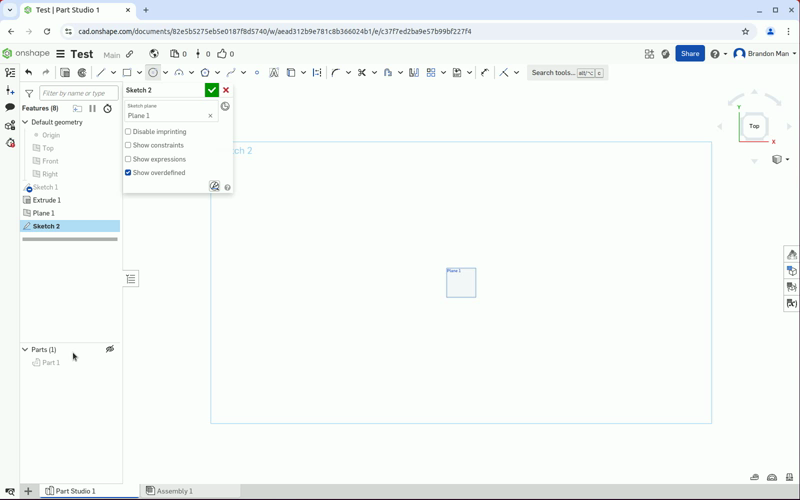
mouse_move(461, 282)
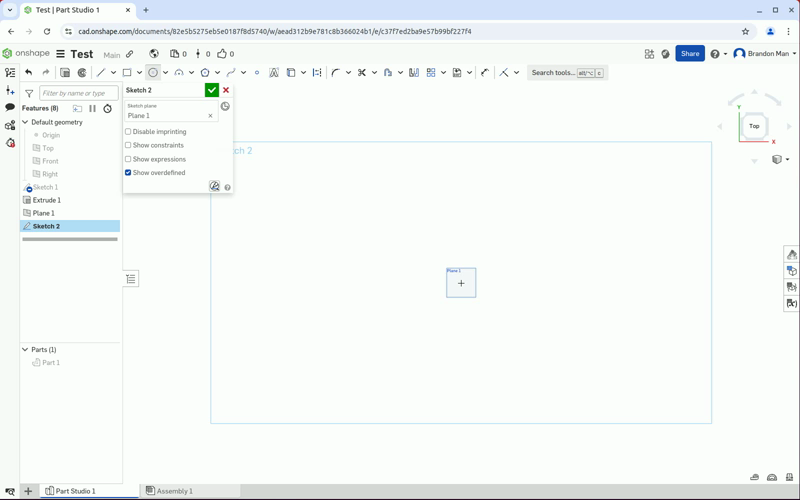
click(461, 282)
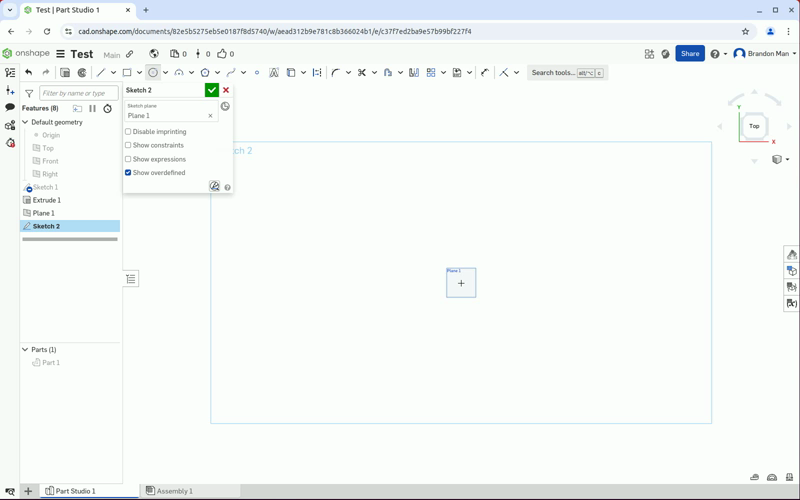
key_up(shift)
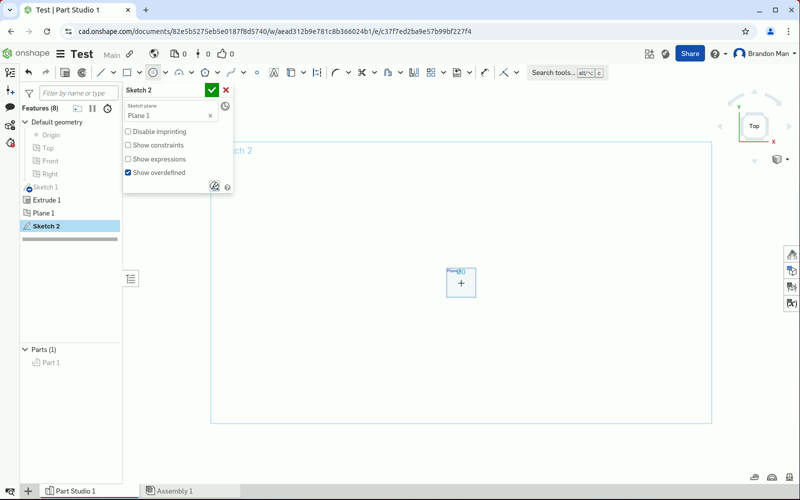
mouse_move(552, 282)
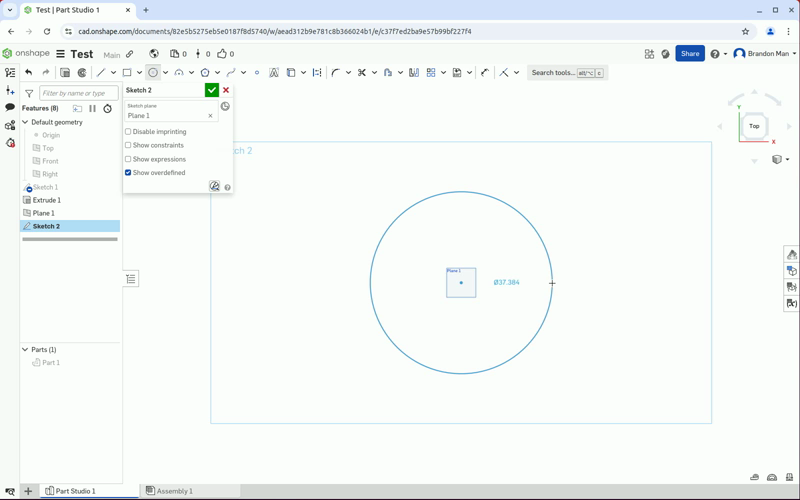
click(552, 282)
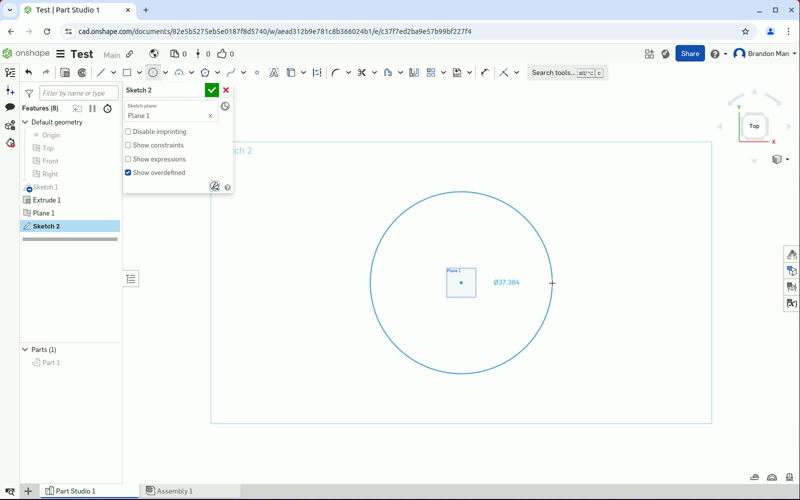
key(esc)
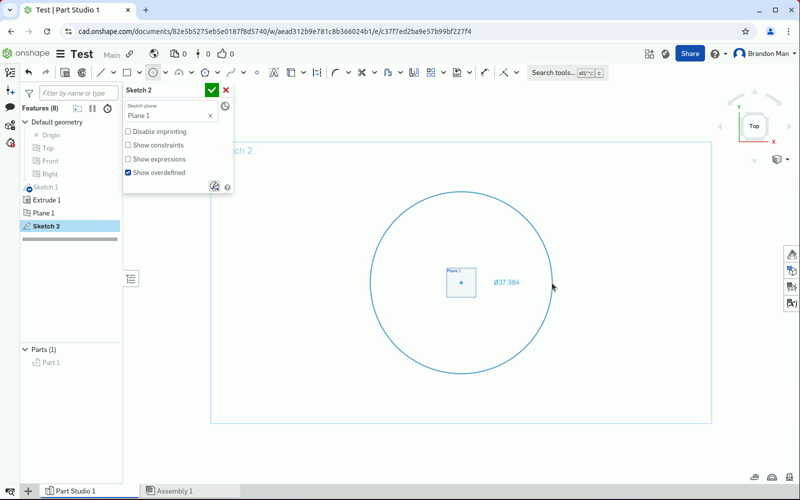
mouse_move(486, 281)
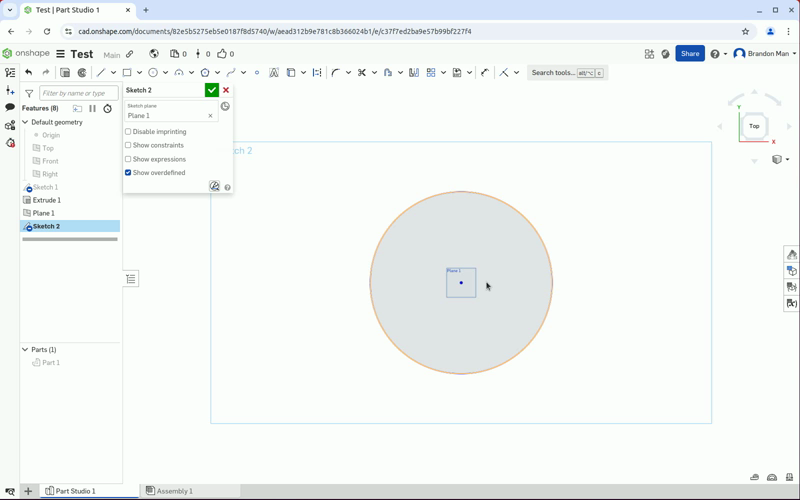
click(486, 281)
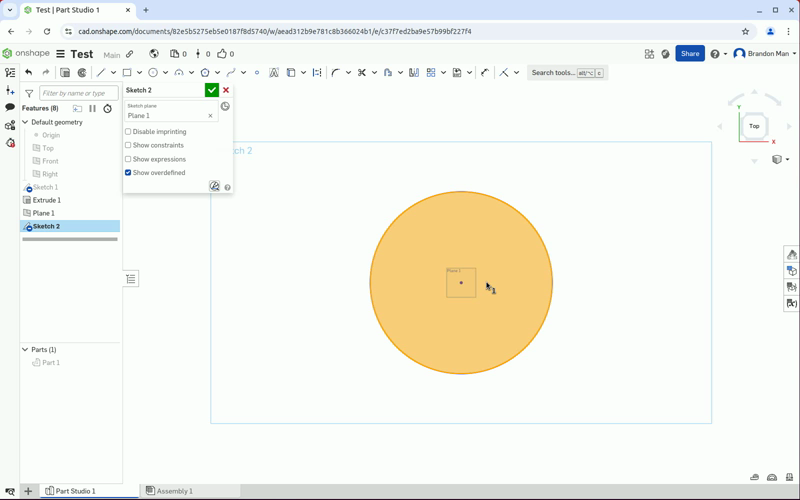
mouse_move(73, 352)
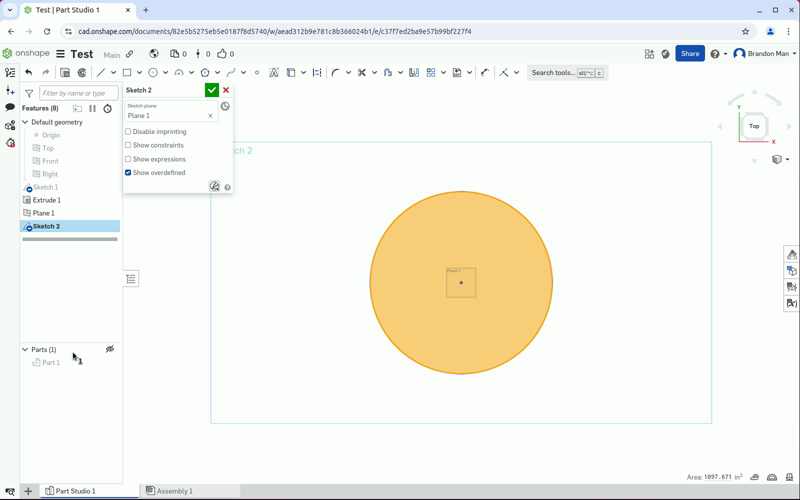
key(shift+y)
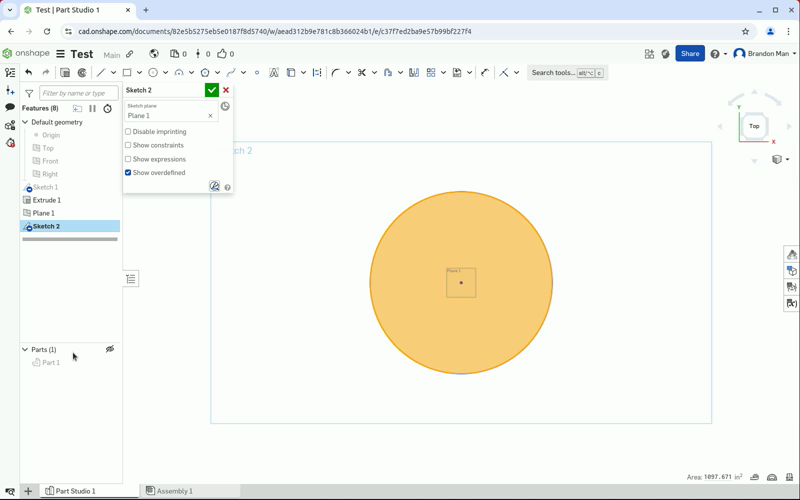
key(shift+e)
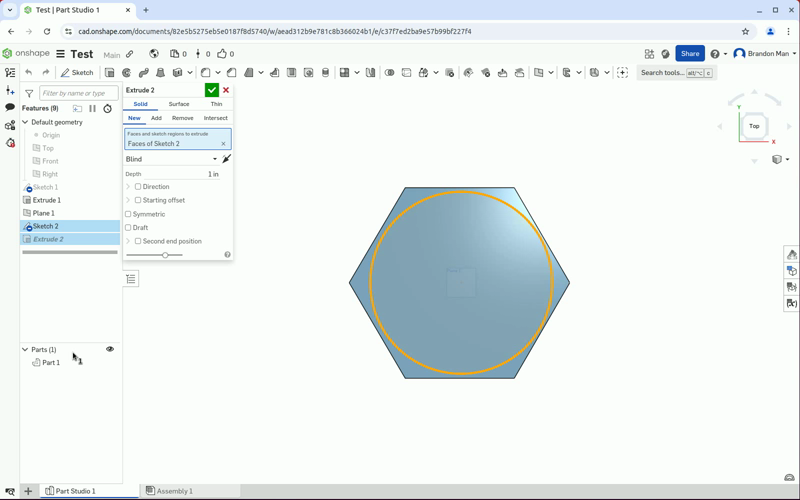
mouse_move(143, 106)
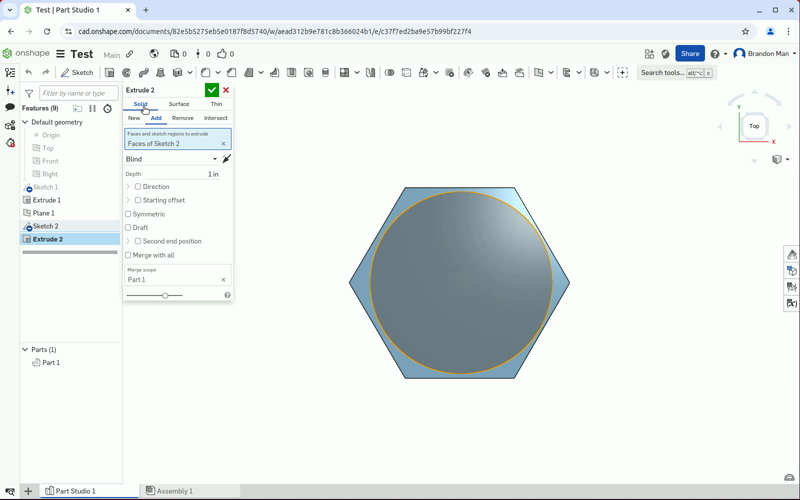
click(143, 106)
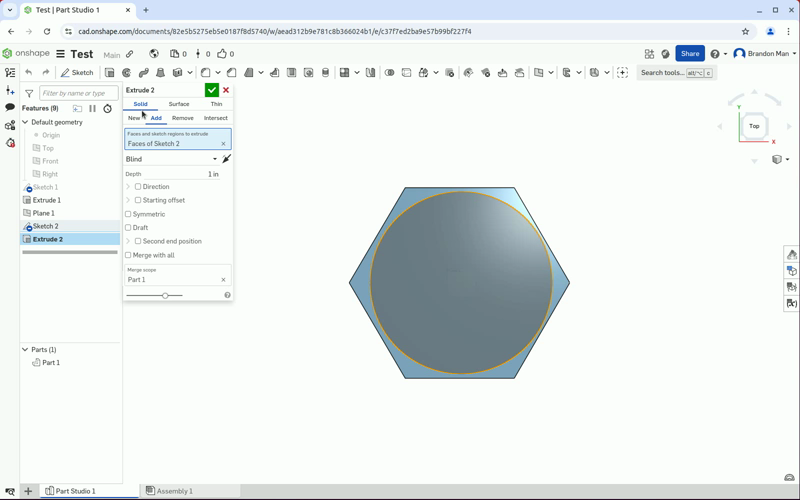
mouse_move(137, 120)
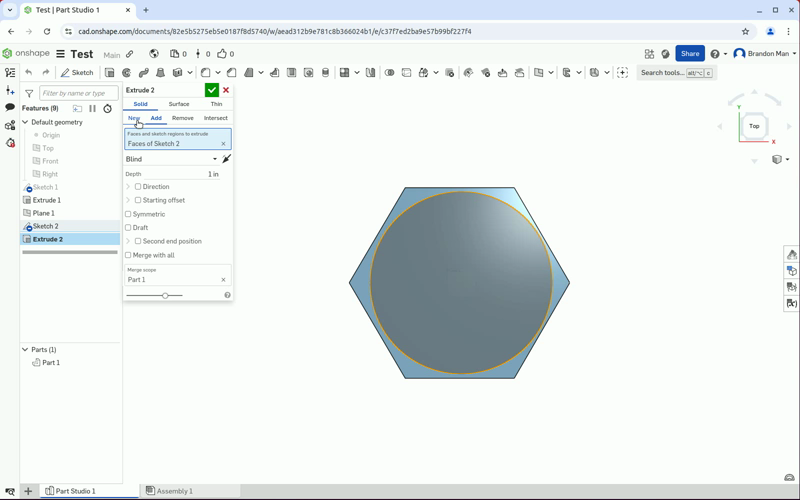
click(137, 120)
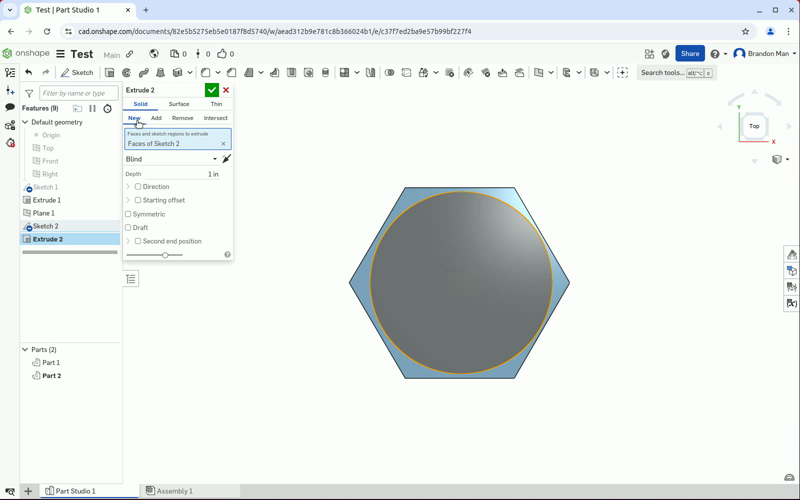
key(tab, 4)
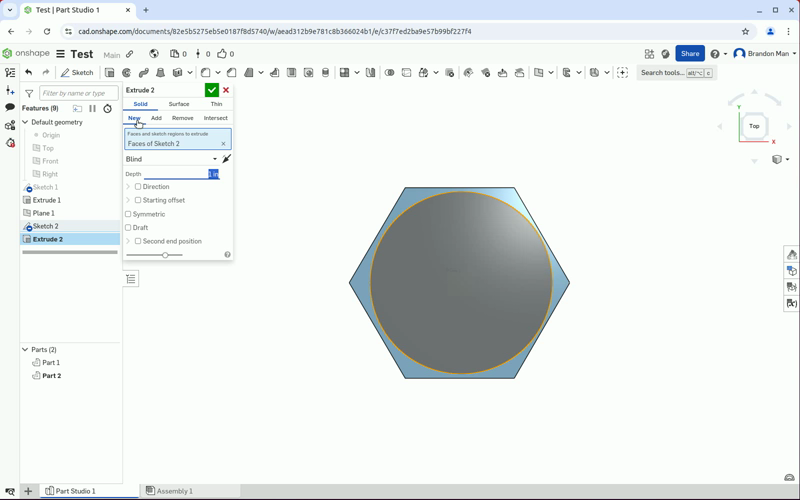
text(7.703)
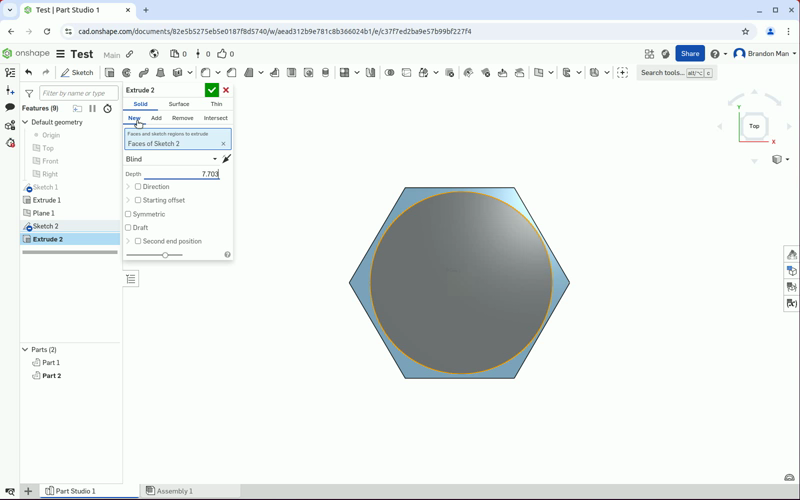
key(enter)
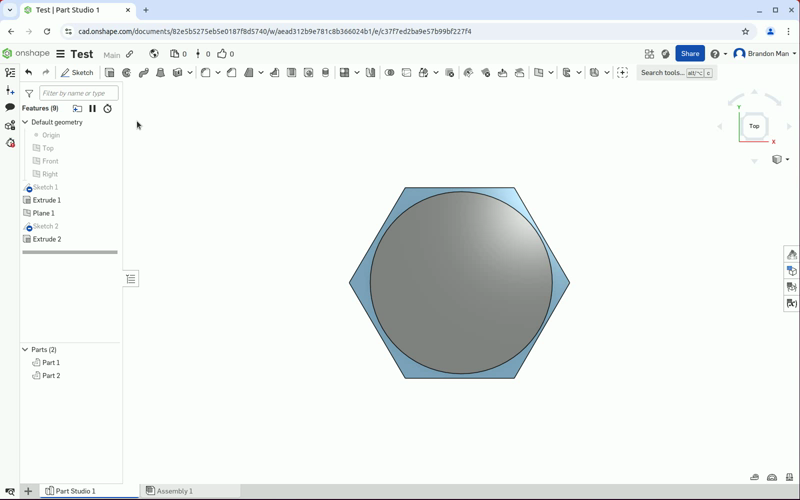
key(shift+h)
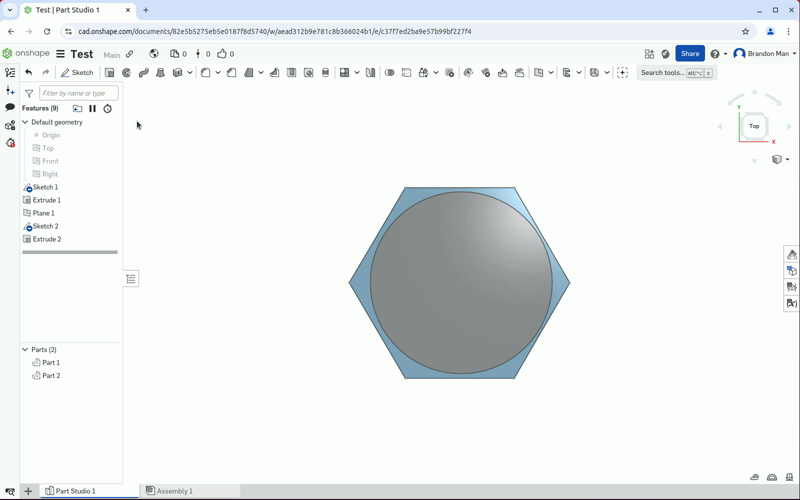
key(shift+h)
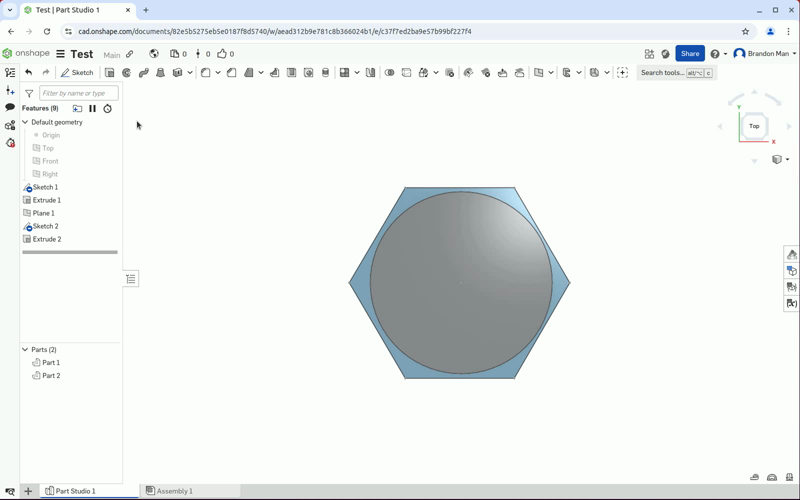
key(shift+7)
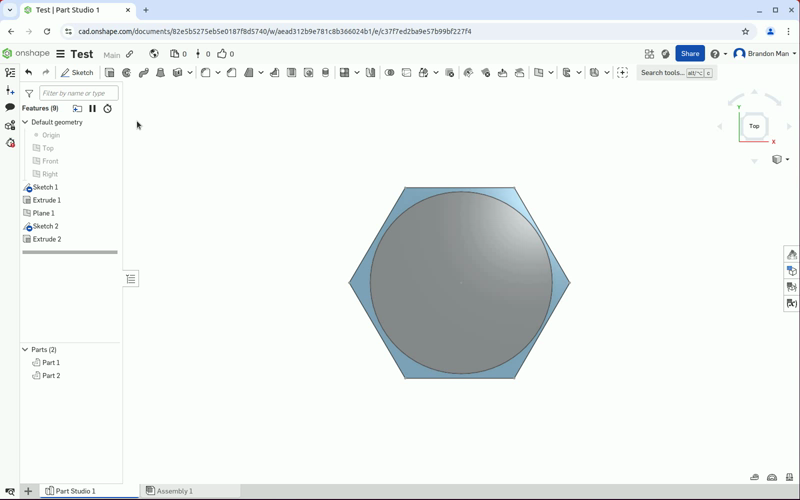
key(up, 3)
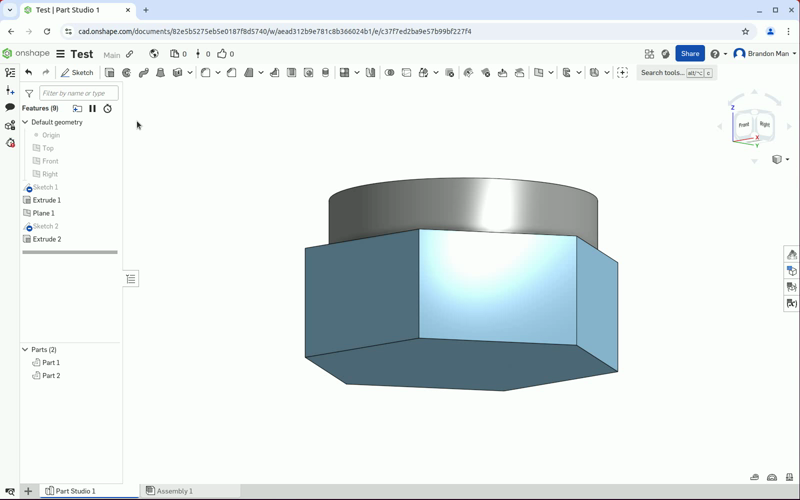
key(left, 3)
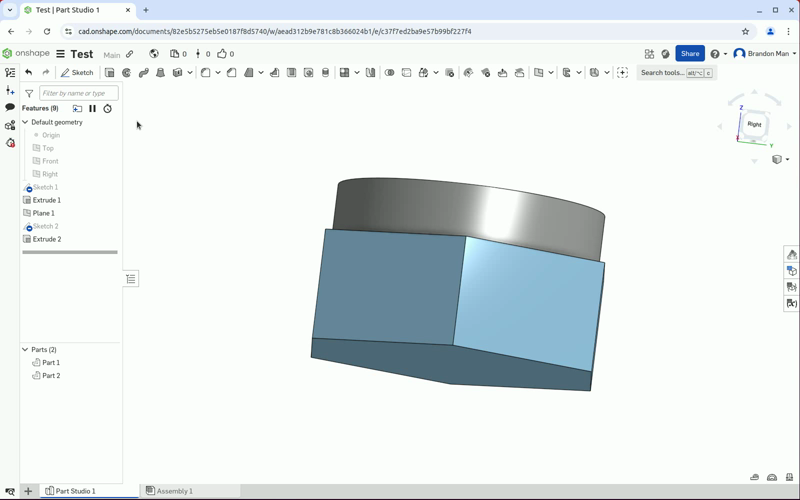
key(right, 3)
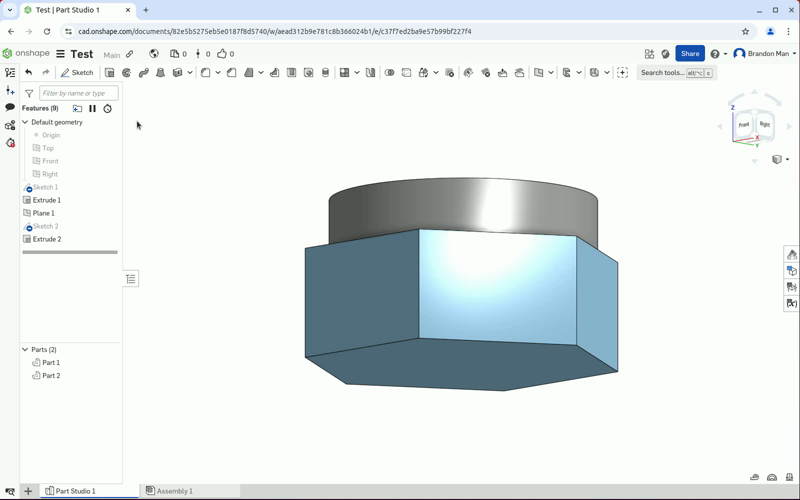
key(down, 3)
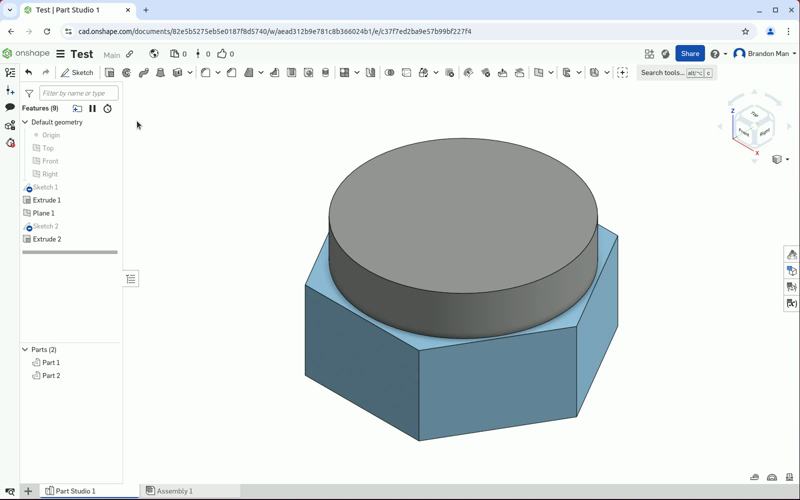
mouse_move(73, 189)
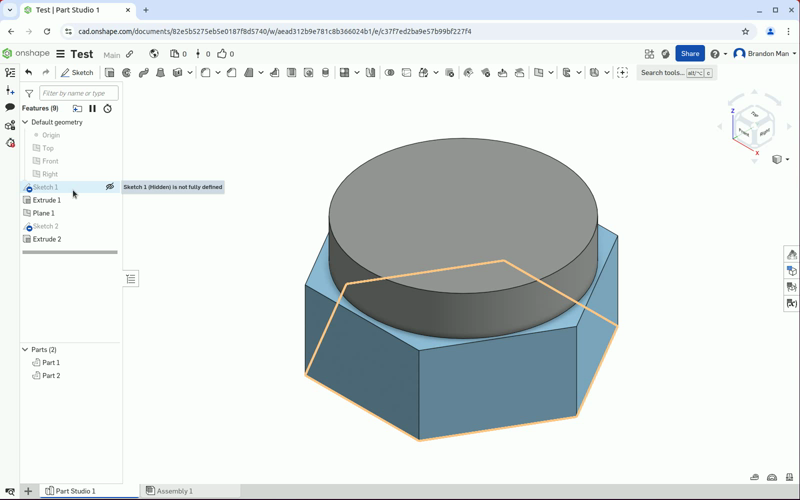
click(73, 189)